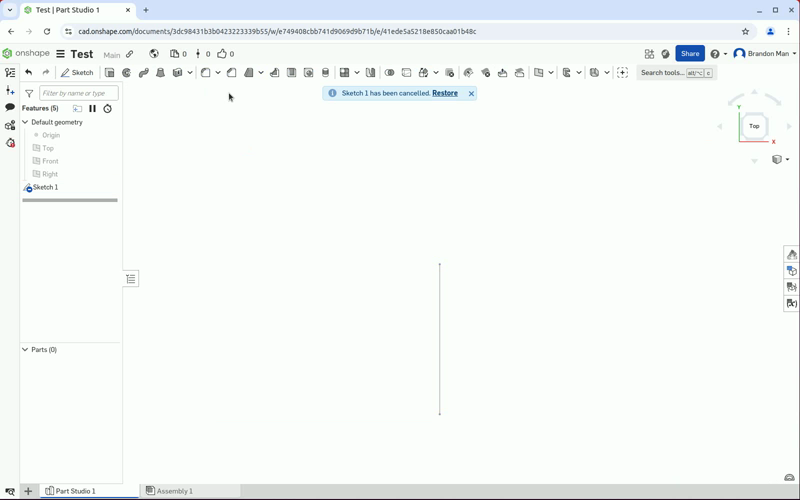
key(shift+h)
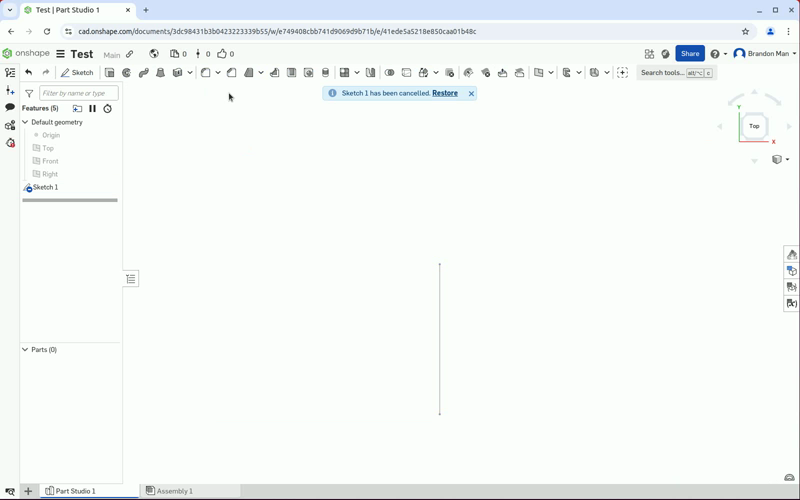
key(shift+s)
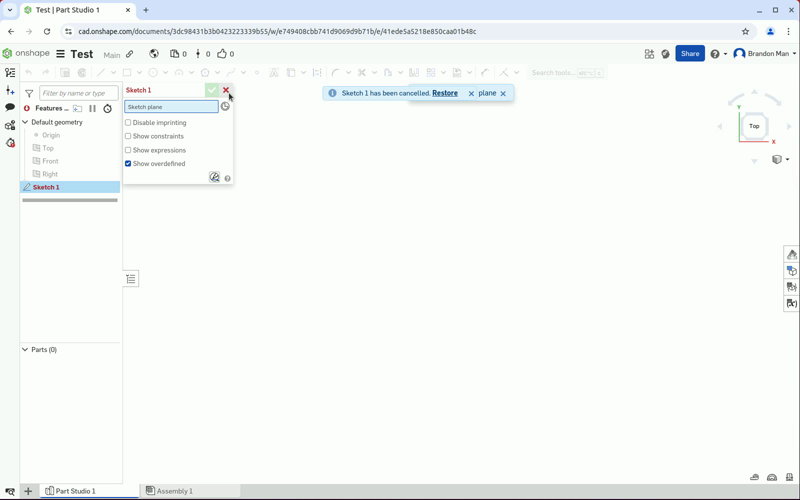
mouse_move(73, 150)
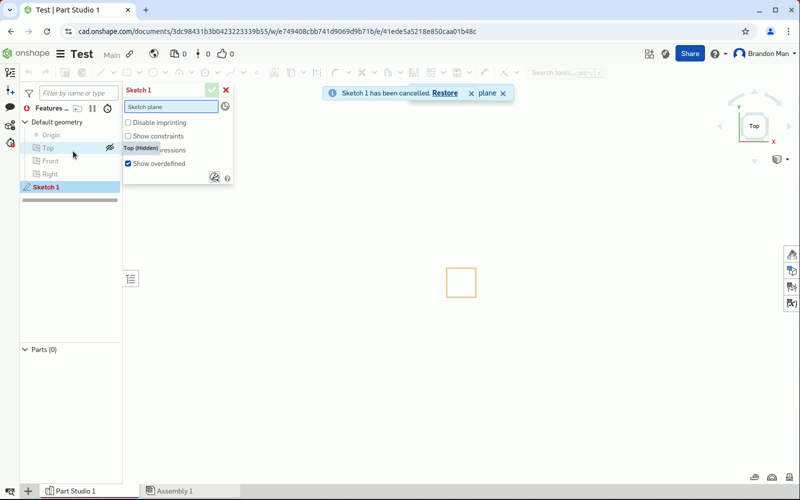
click(73, 150)
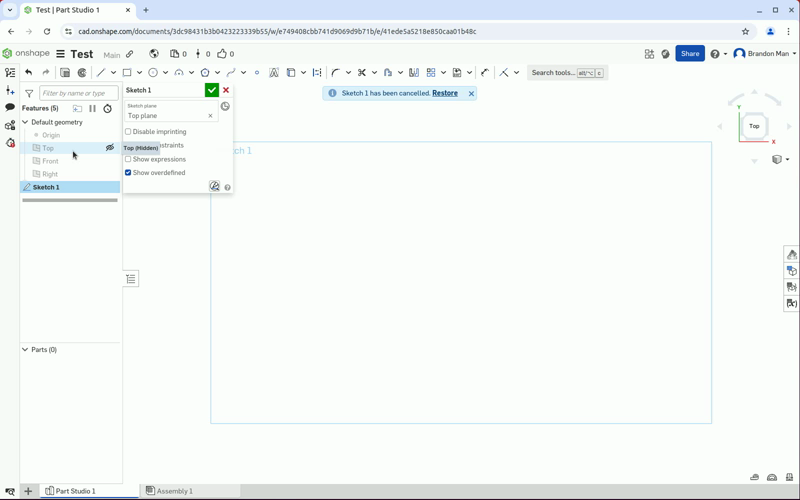
mouse_move(73, 352)
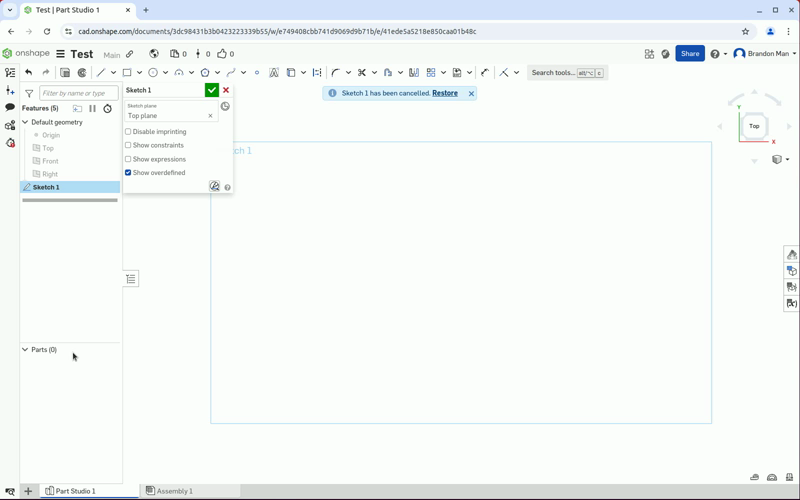
key(y)
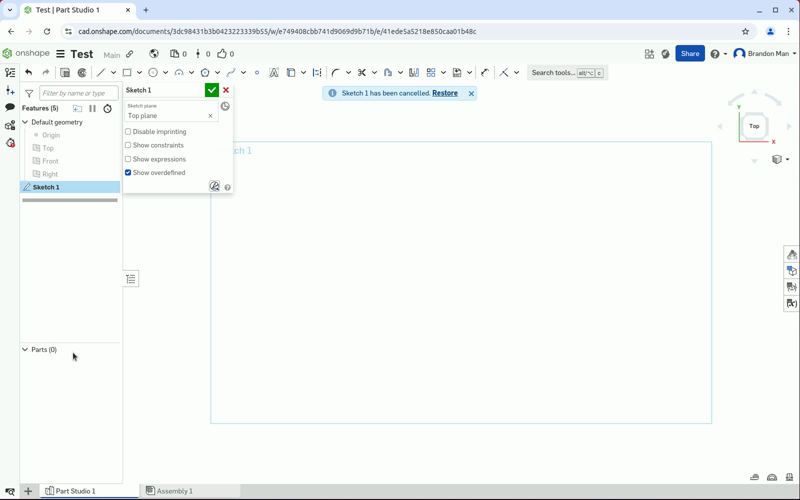
key(l)
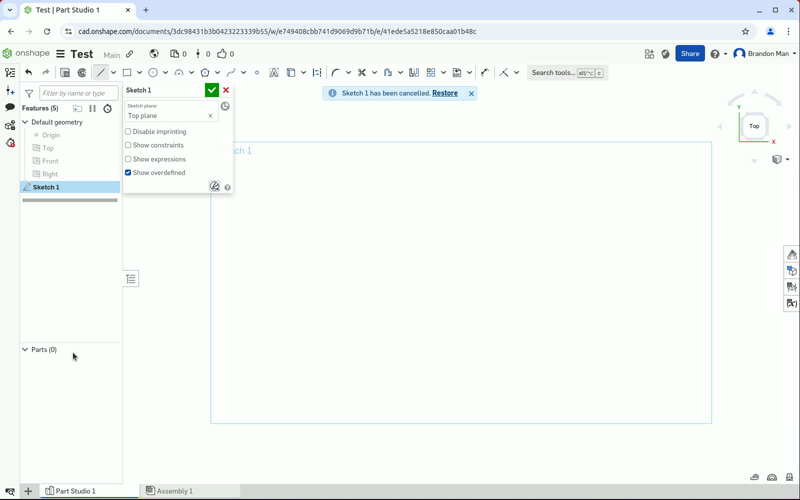
key_down(shift)
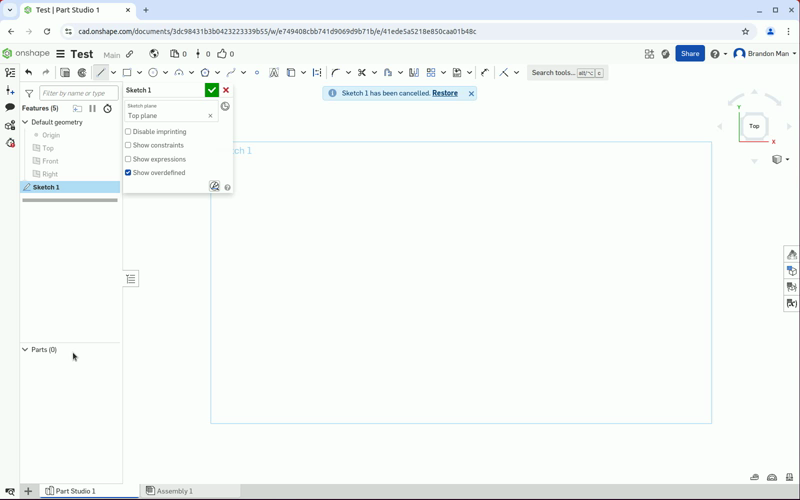
mouse_move(460, 381)
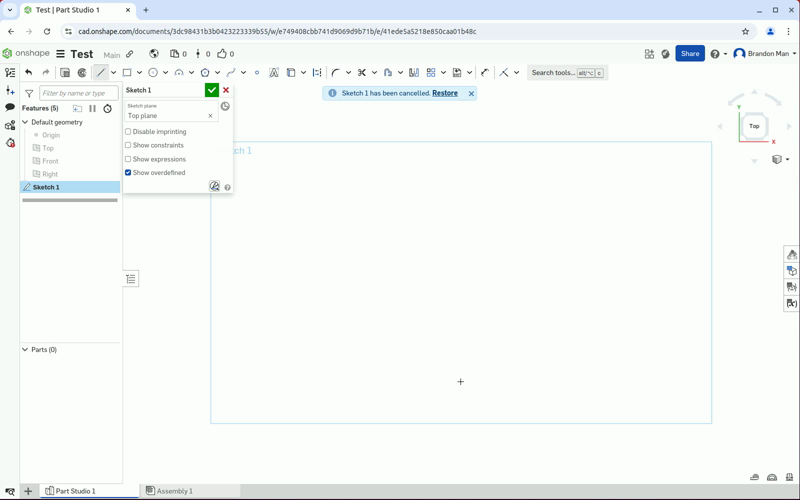
click(460, 381)
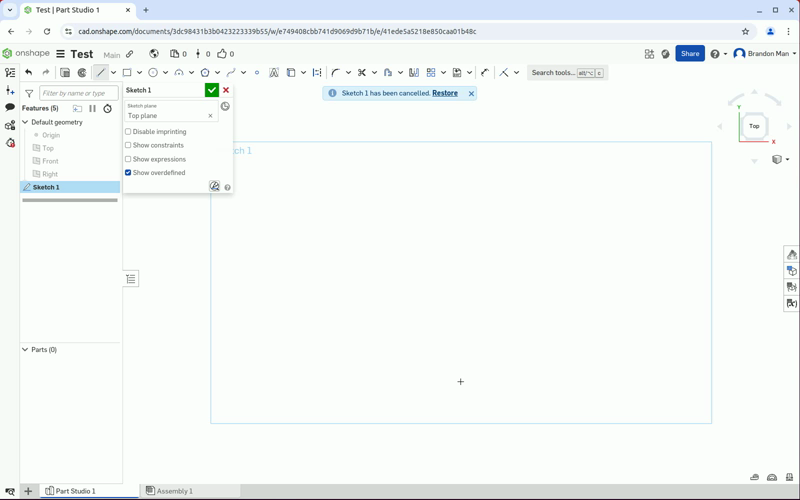
key_up(shift)
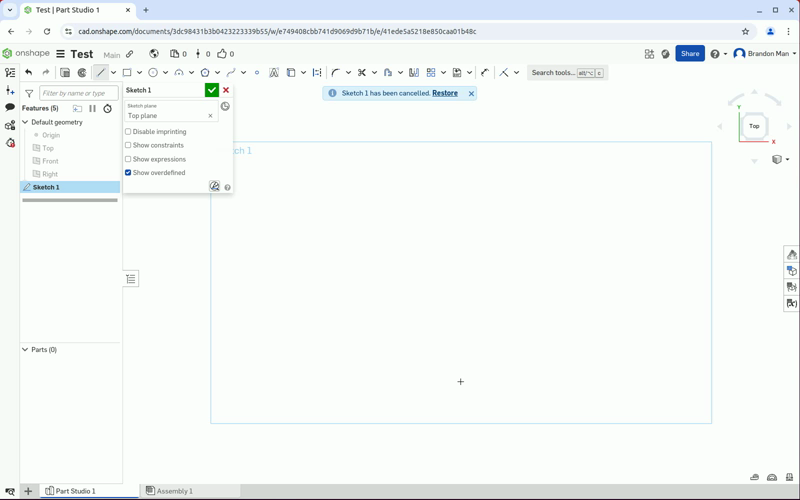
key_down(shift)
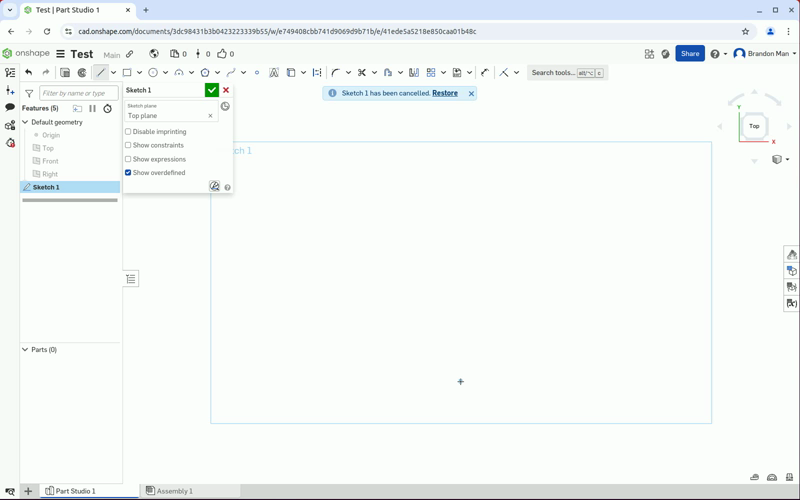
mouse_move(522, 381)
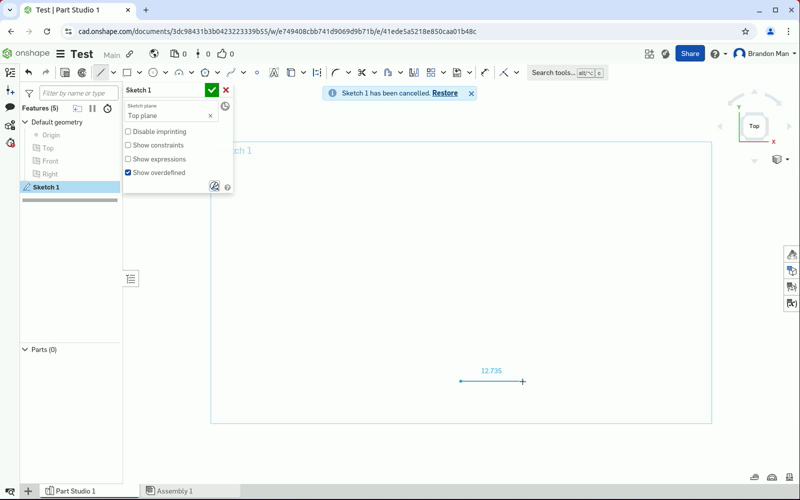
click(522, 381)
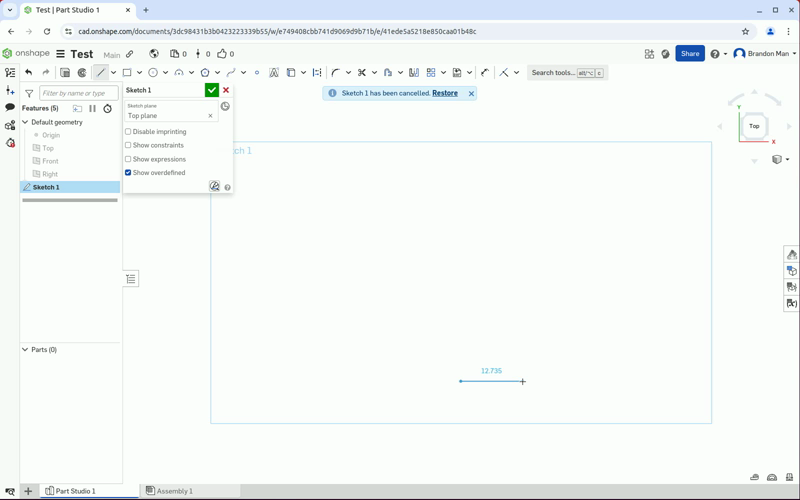
key_up(shift)
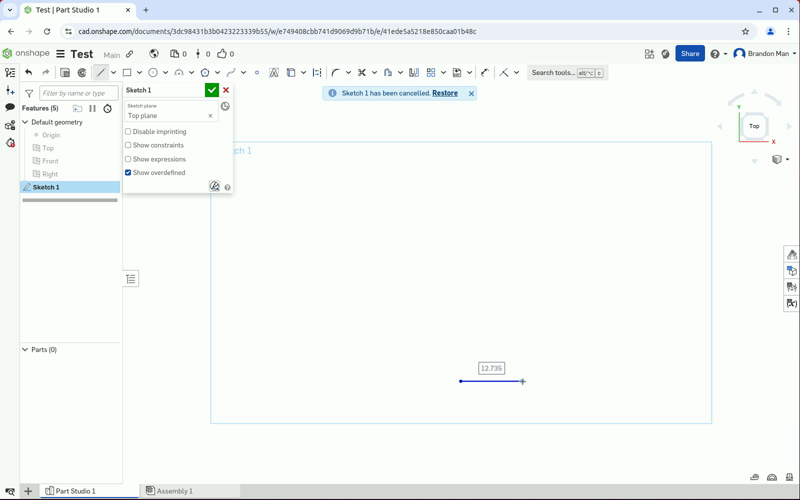
key_down(shift)
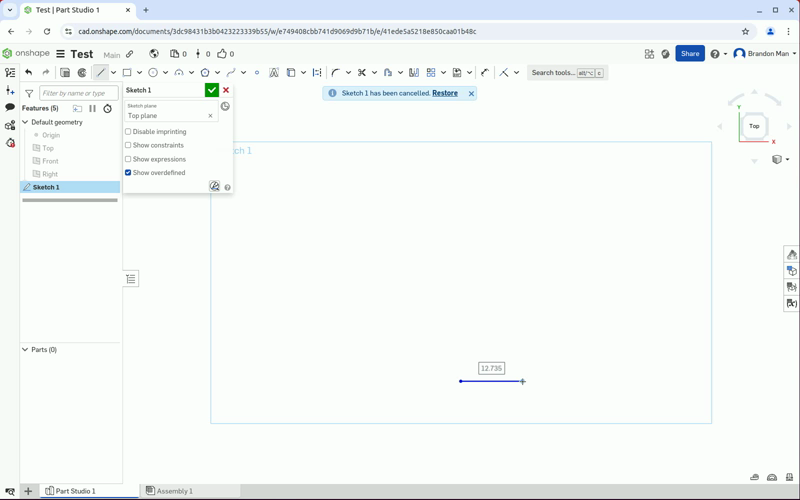
mouse_move(522, 258)
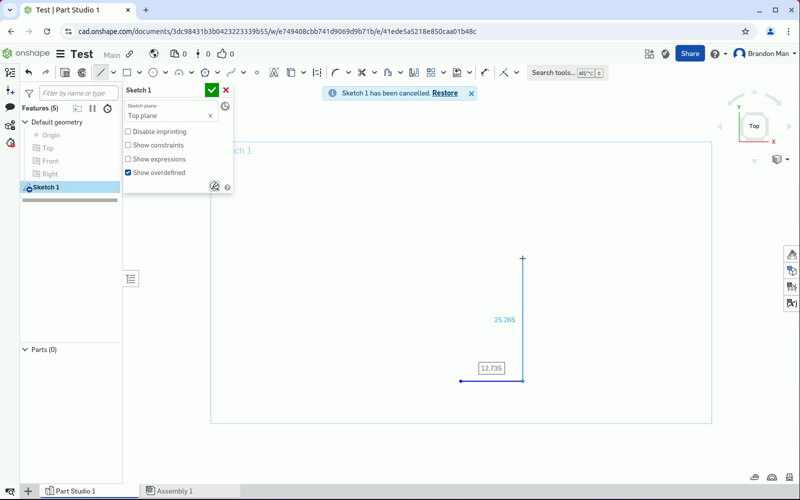
click(522, 258)
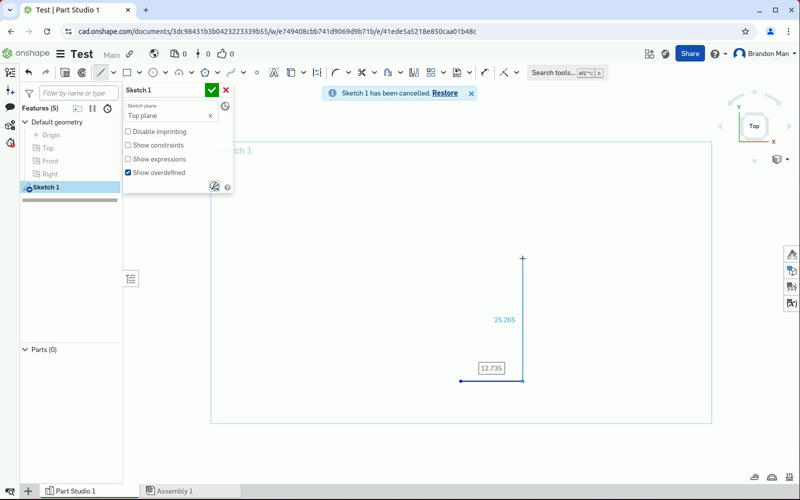
key_up(shift)
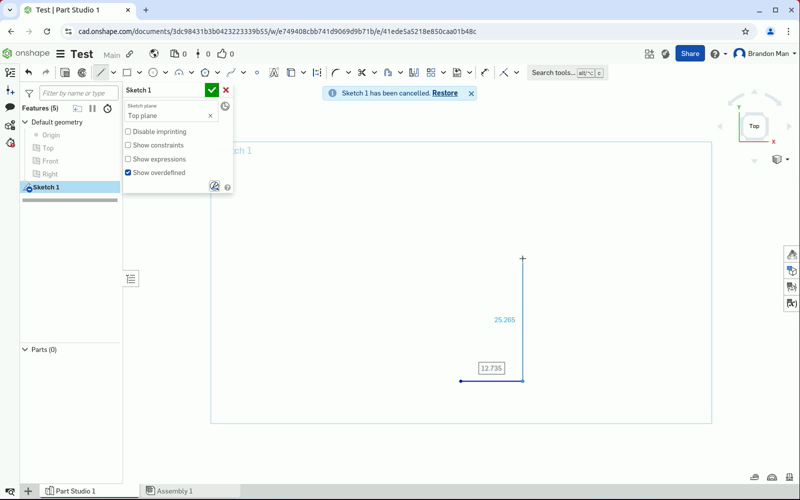
key_down(shift)
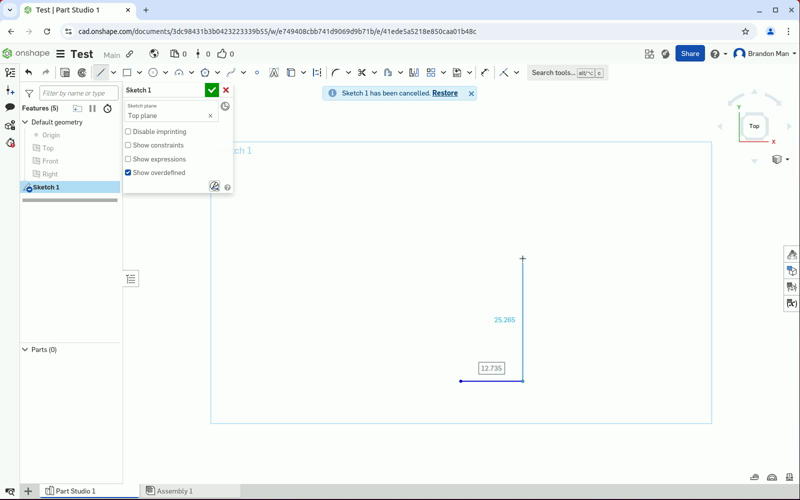
mouse_move(460, 258)
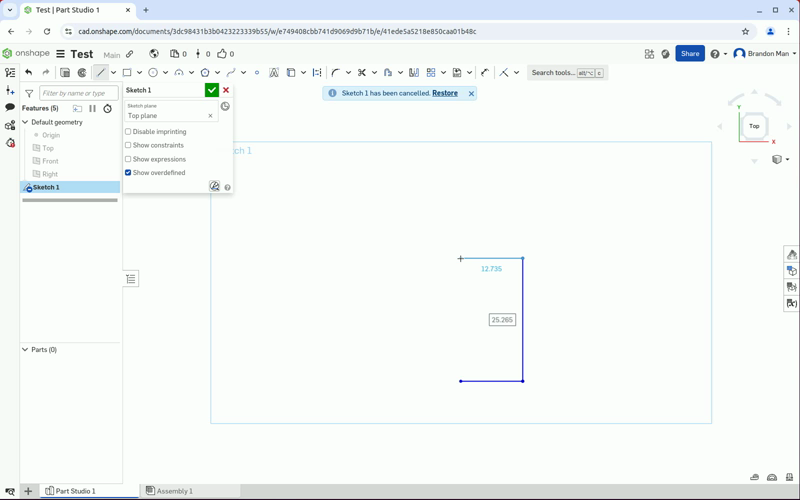
click(460, 258)
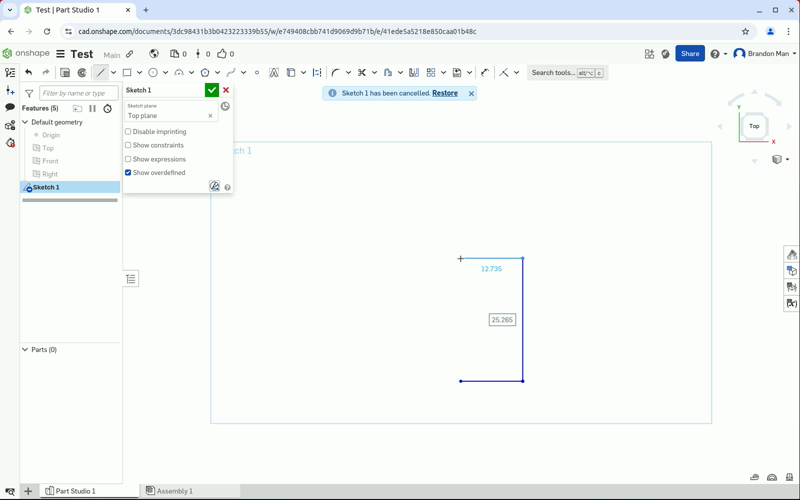
key_up(shift)
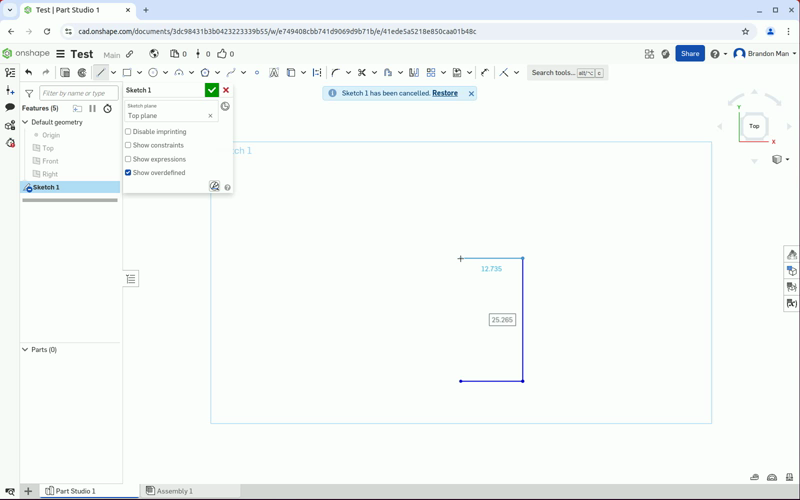
key_down(shift)
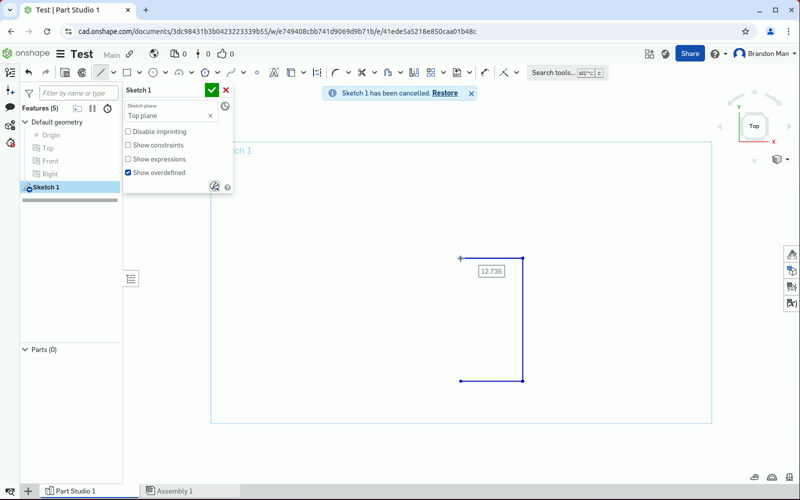
mouse_move(460, 381)
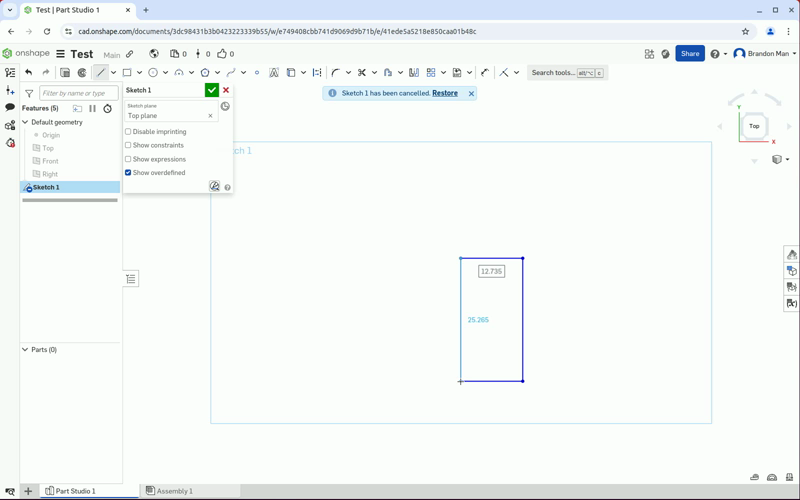
key_up(shift)
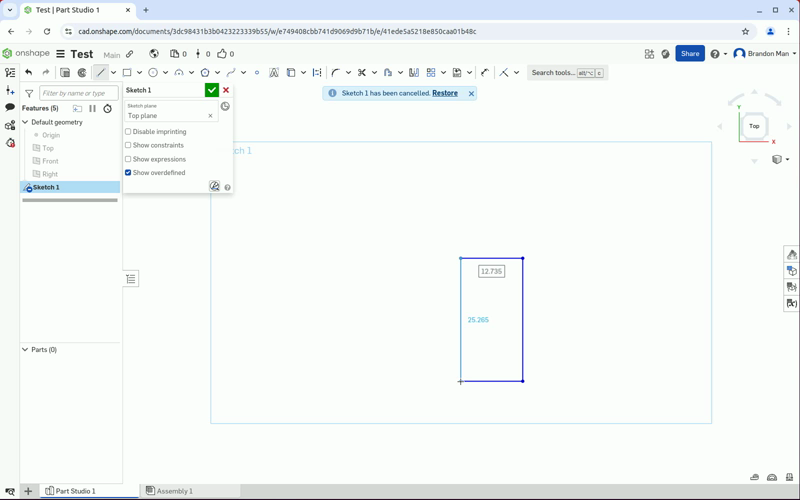
click(460, 381)
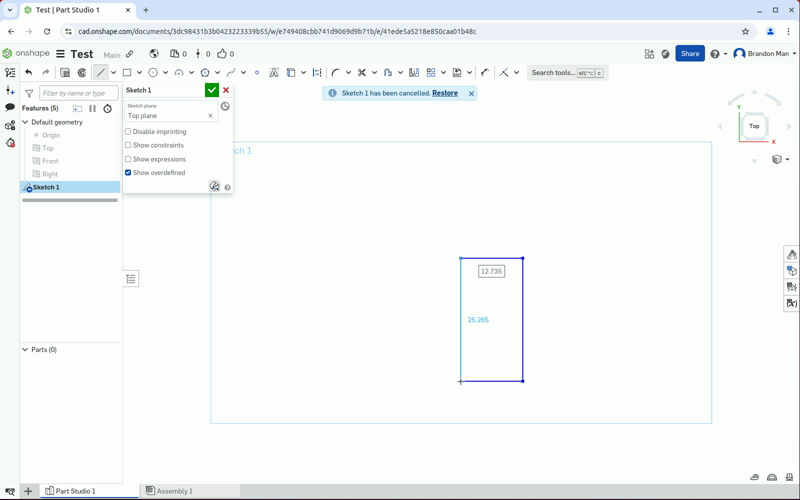
key(esc)
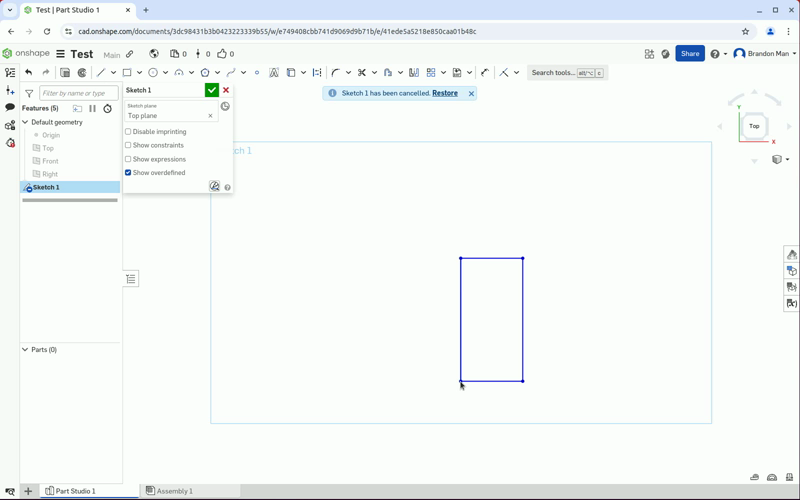
mouse_move(508, 374)
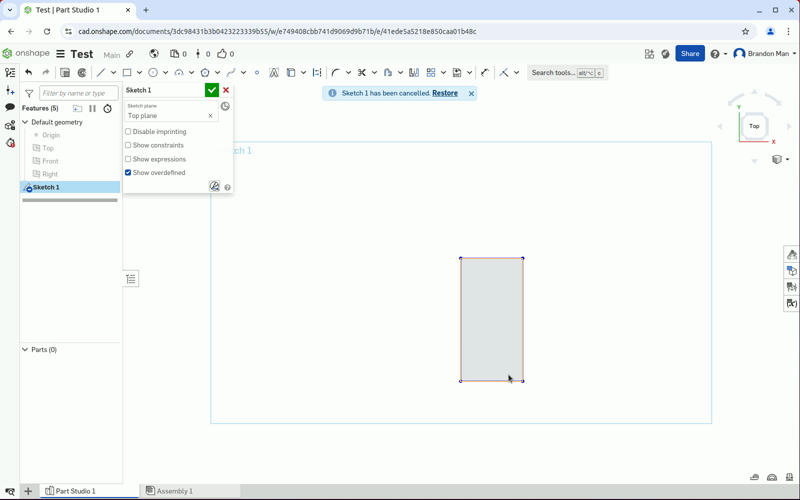
click(508, 374)
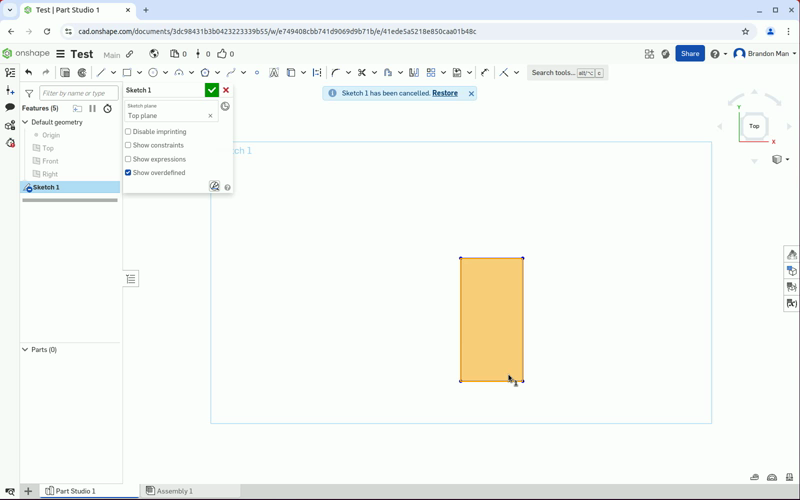
mouse_move(73, 352)
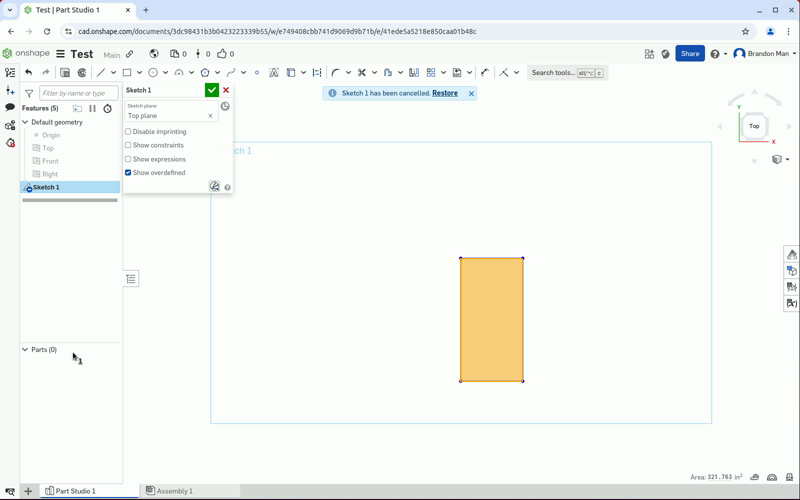
key(shift+y)
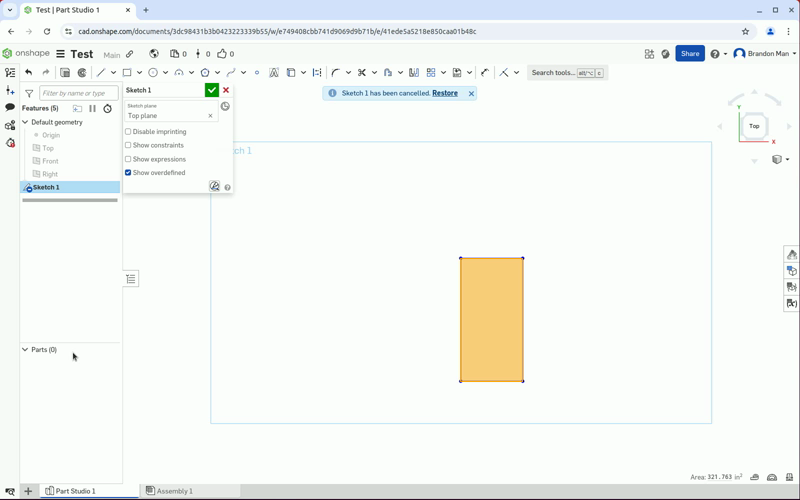
key(shift+e)
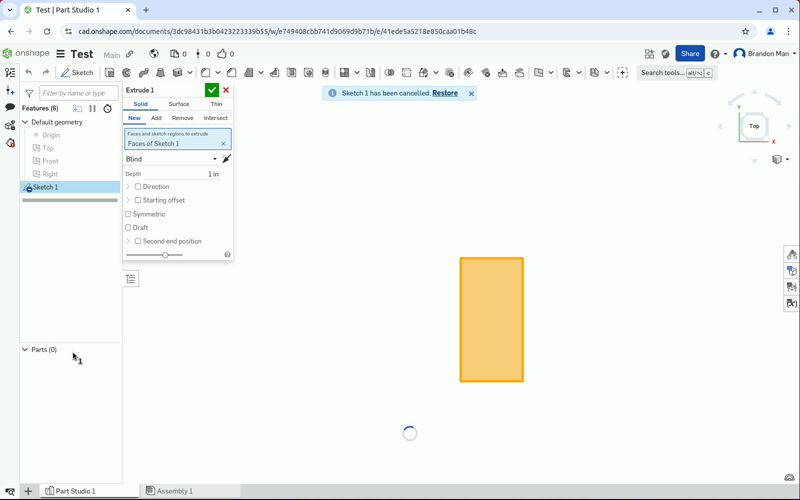
mouse_move(143, 106)
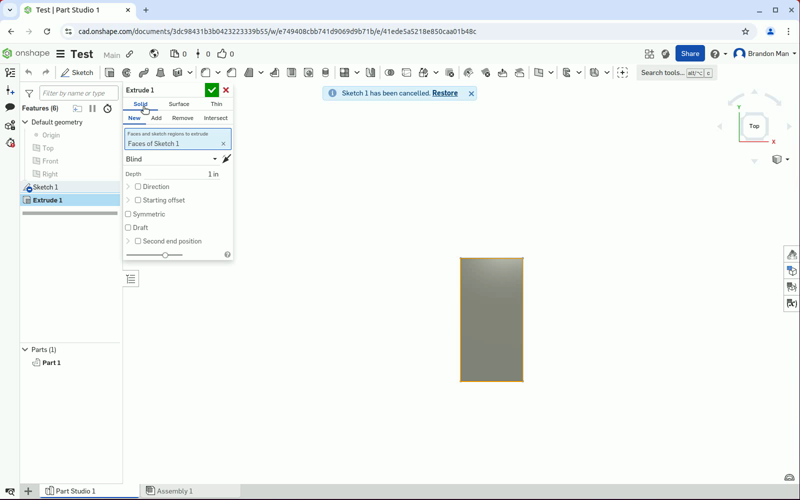
click(143, 106)
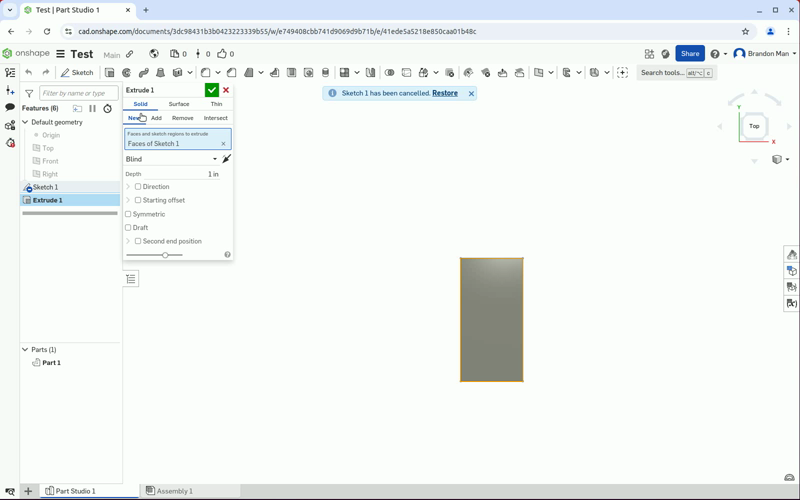
mouse_move(137, 120)
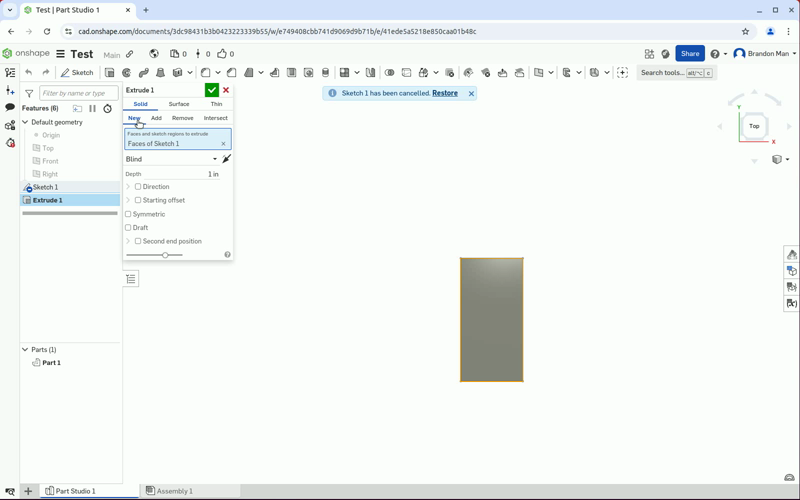
click(137, 120)
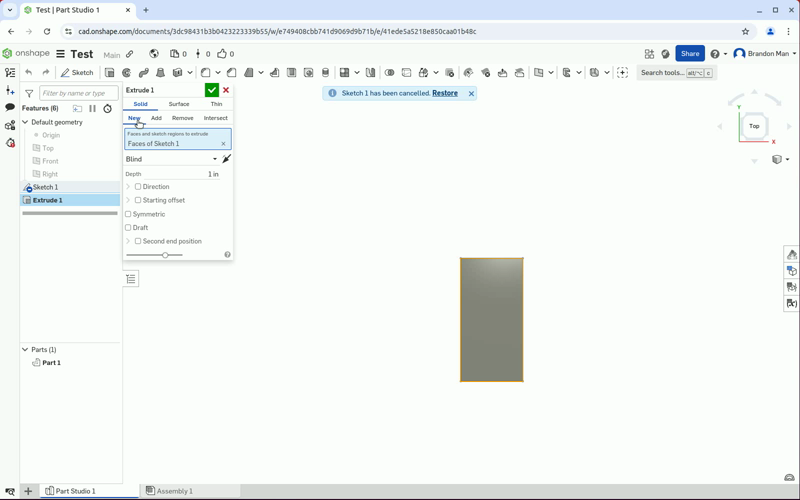
key(tab, 4)
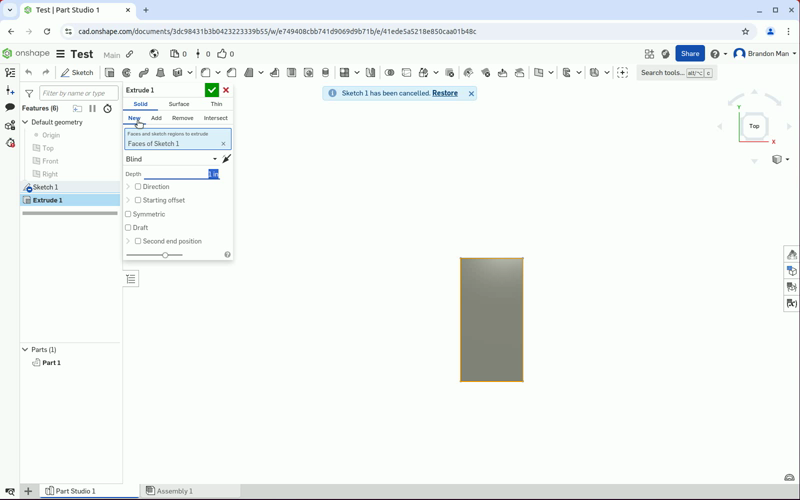
text(-33.218)
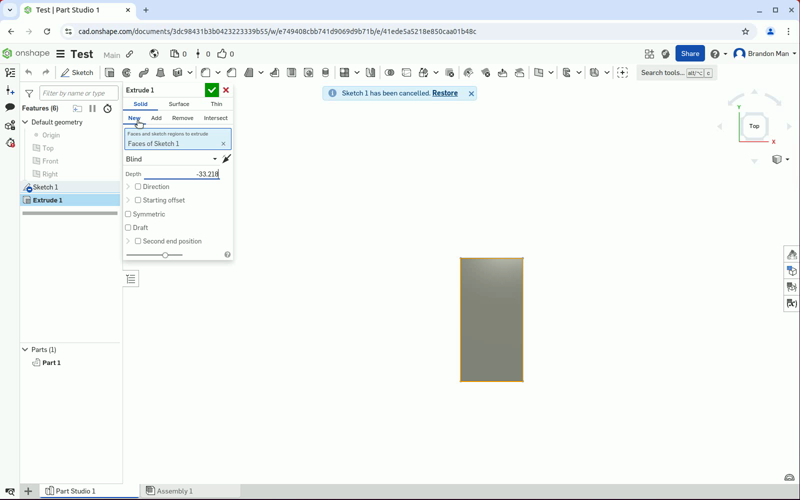
key(tab, 3)
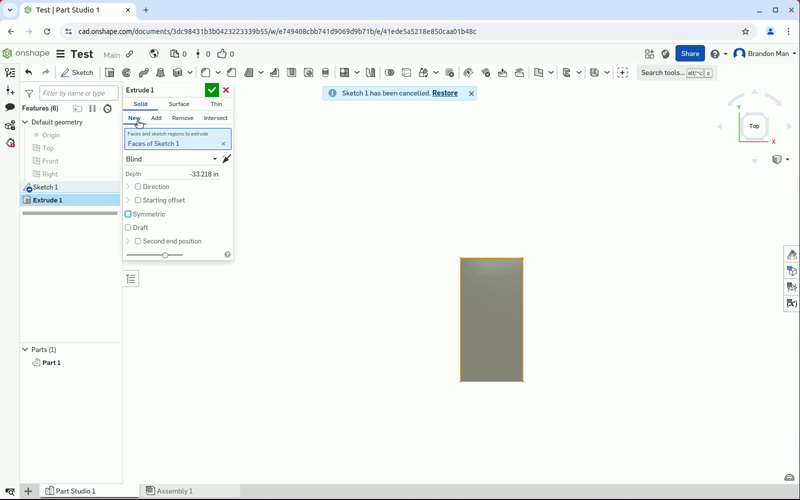
key(space)
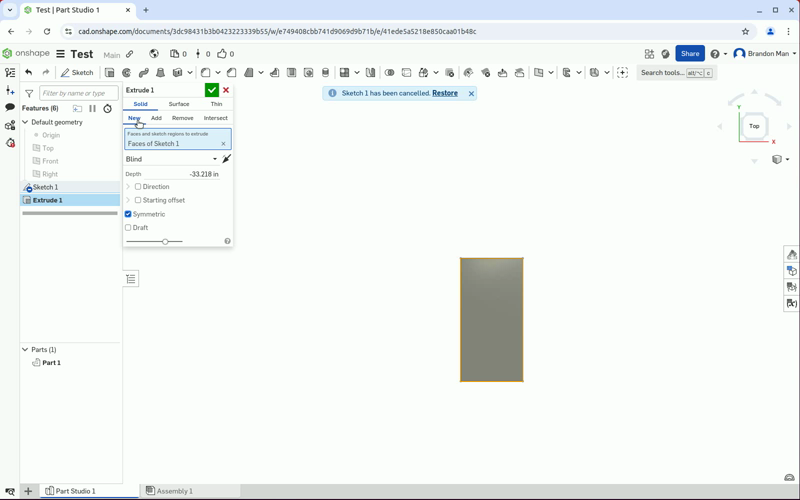
key(enter)
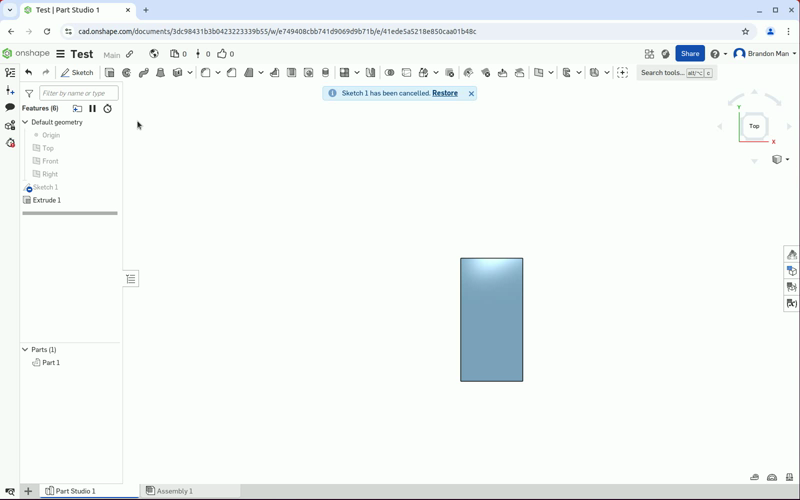
key(shift+h)
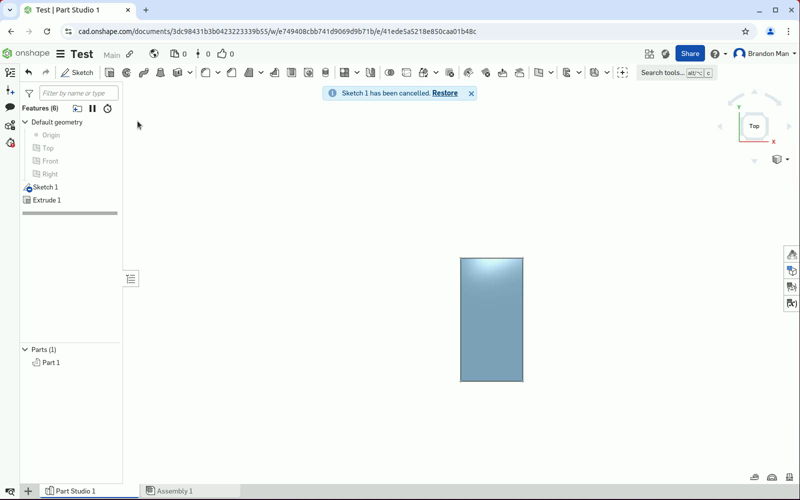
key(shift+h)
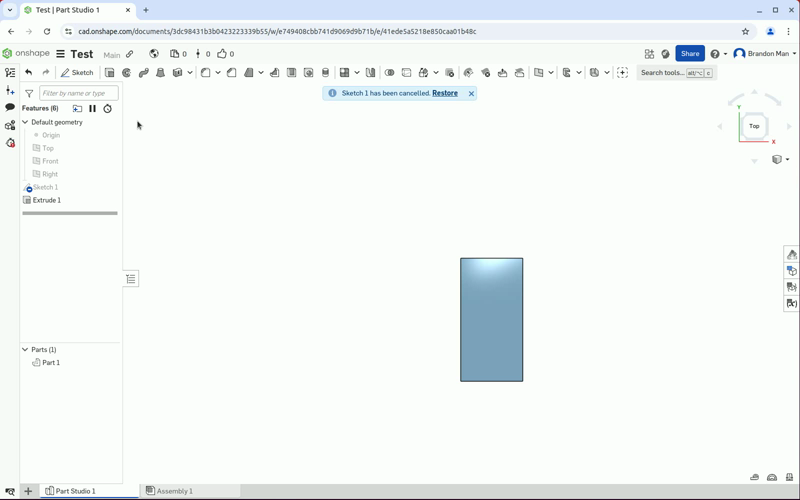
mouse_move(73, 189)
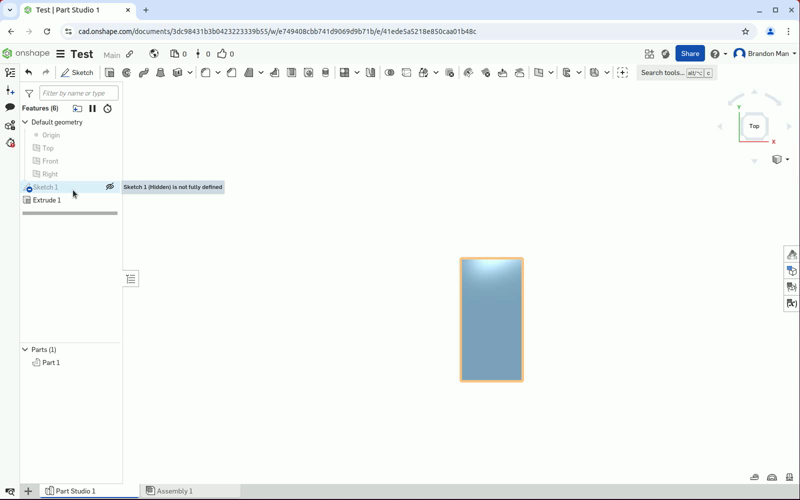
click(73, 189)
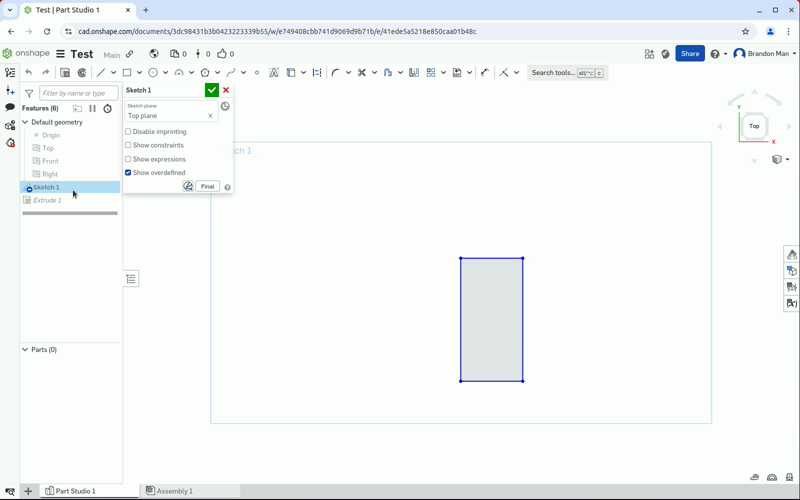
mouse_move(229, 92)
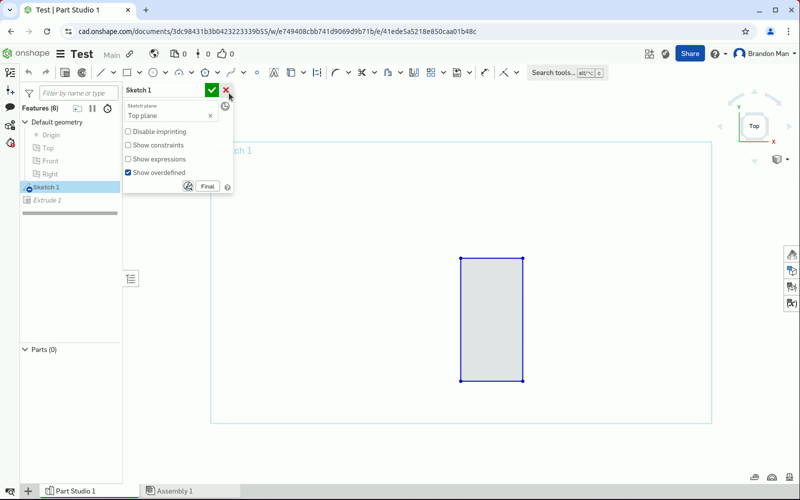
click(229, 92)
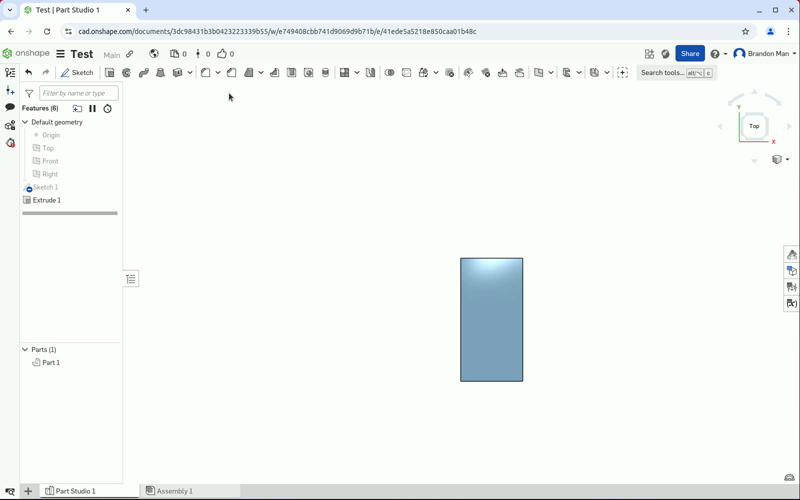
mouse_move(541, 75)
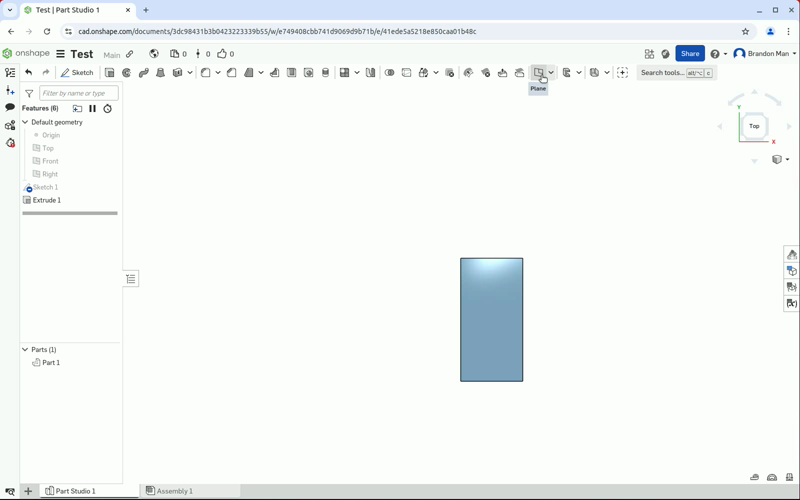
click(541, 75)
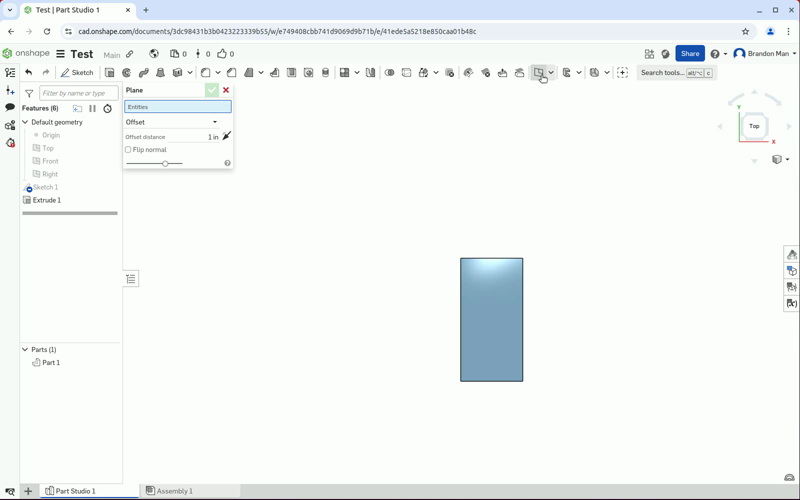
mouse_move(73, 150)
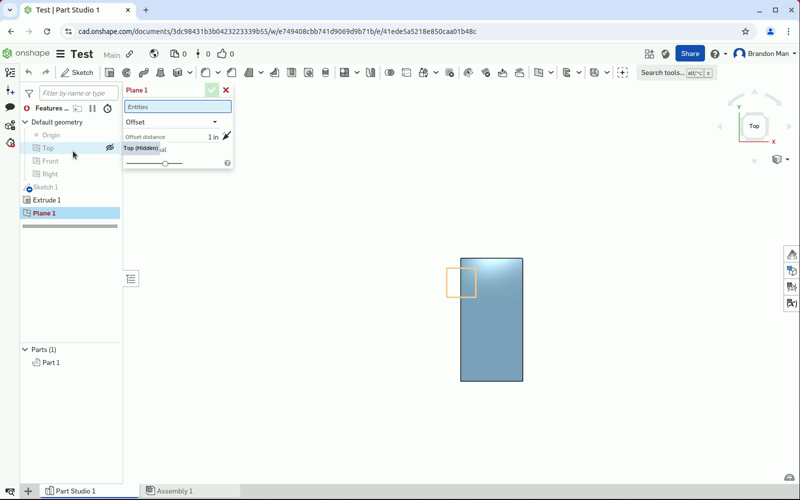
click(73, 150)
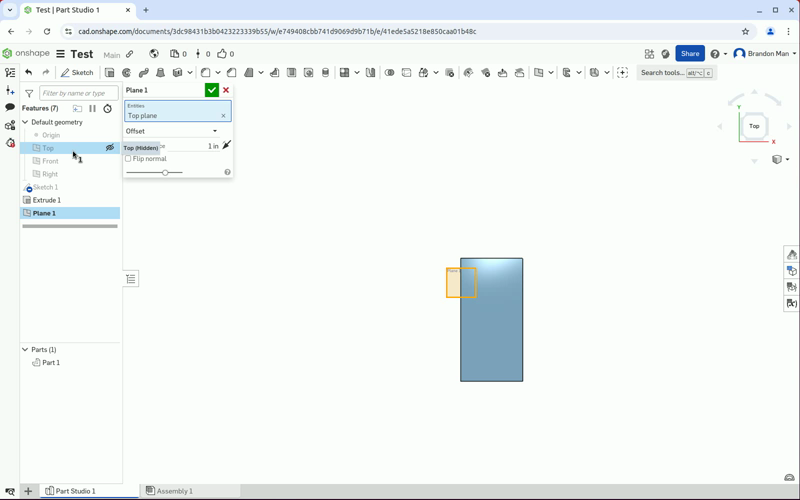
key(tab, 2)
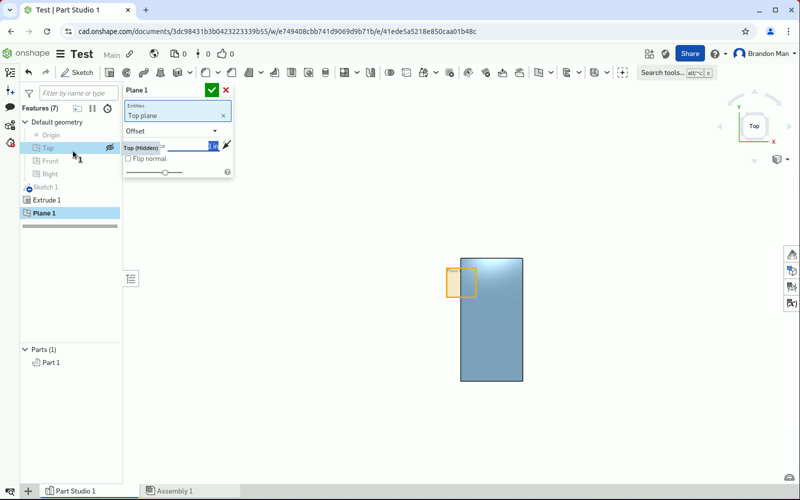
text(16.607)
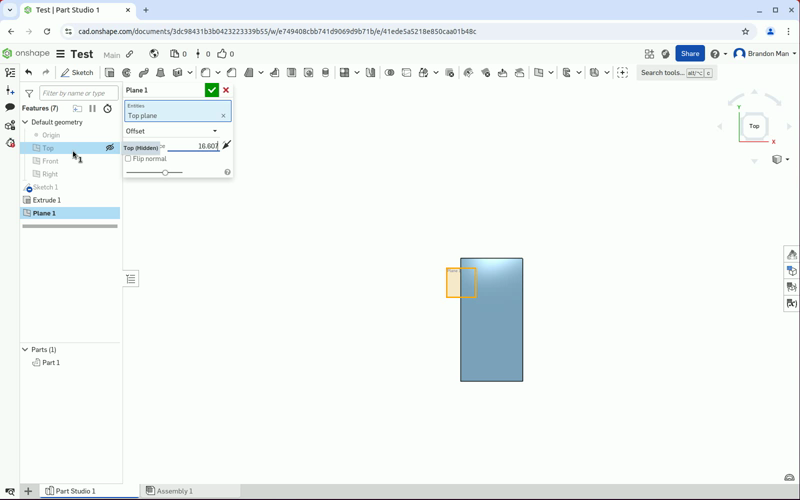
key(enter, 2)
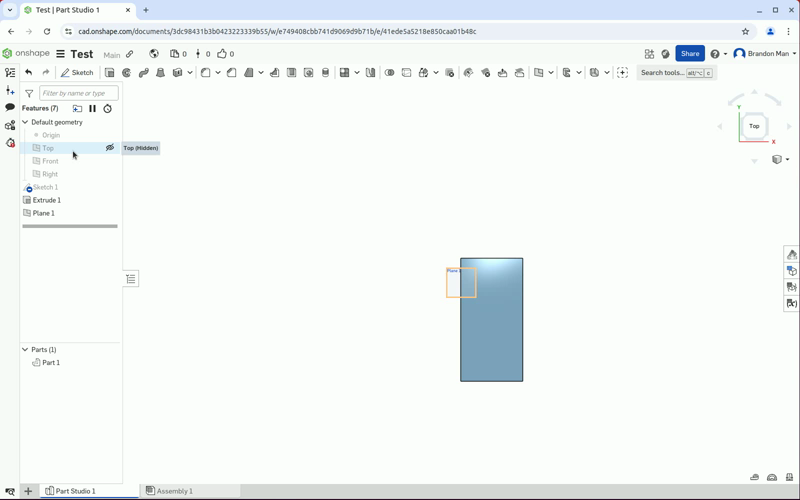
key(shift+s)
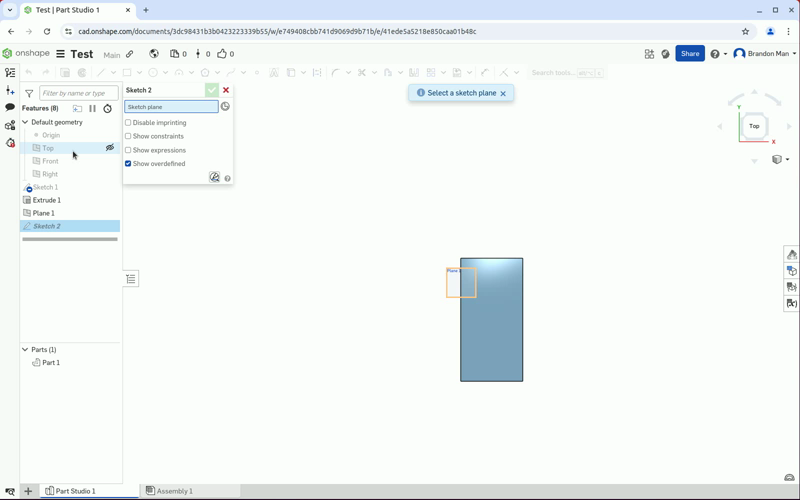
mouse_move(73, 215)
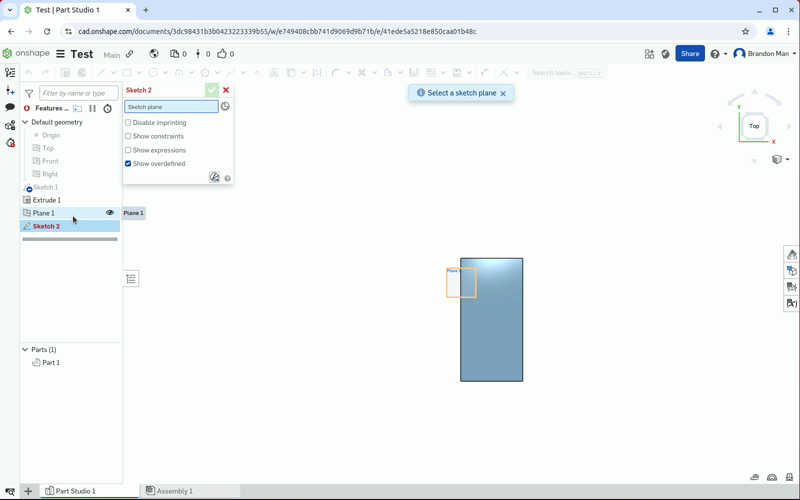
click(73, 215)
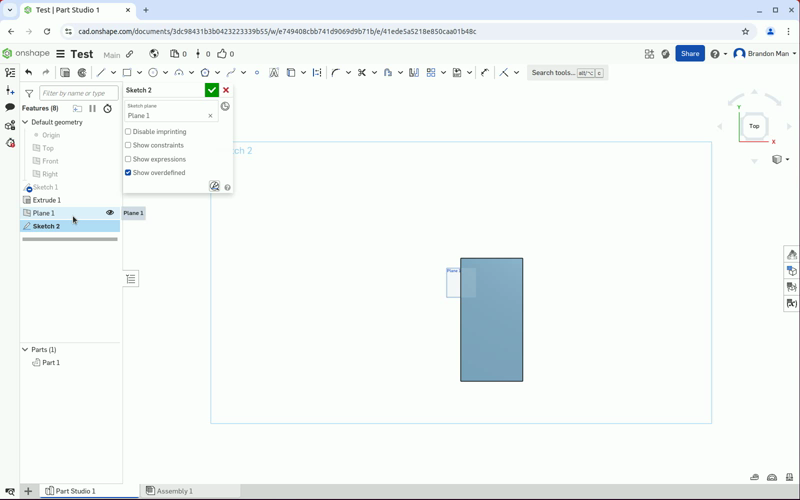
mouse_move(73, 352)
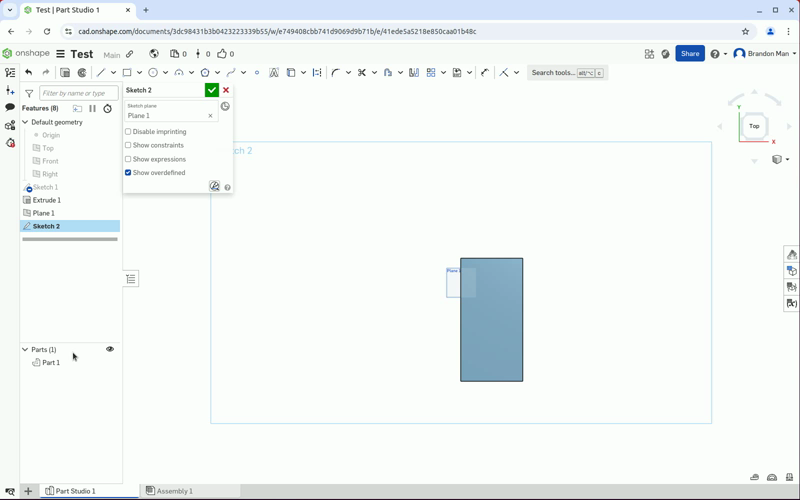
key(y)
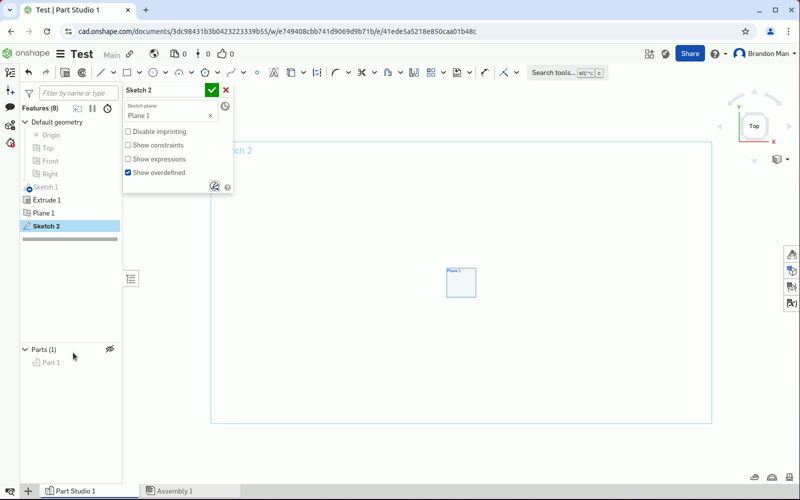
key(c)
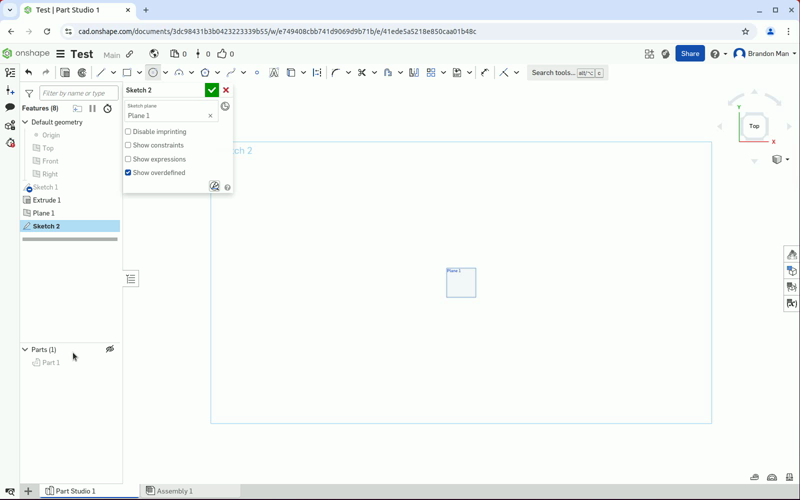
key_down(shift)
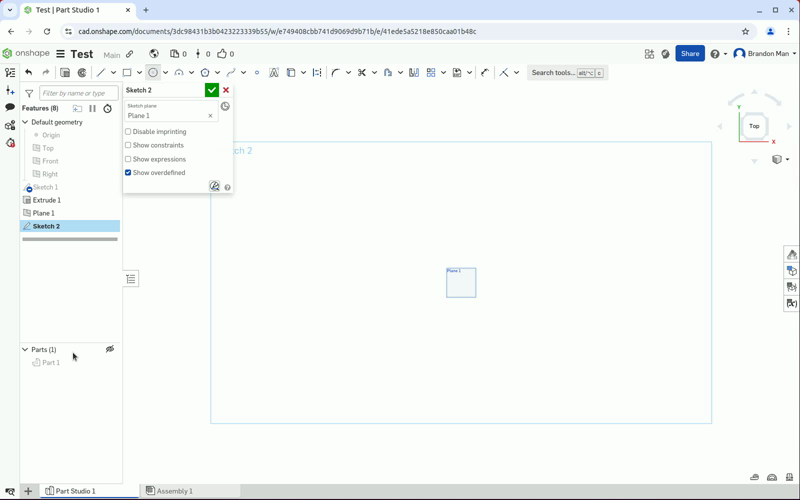
mouse_move(502, 282)
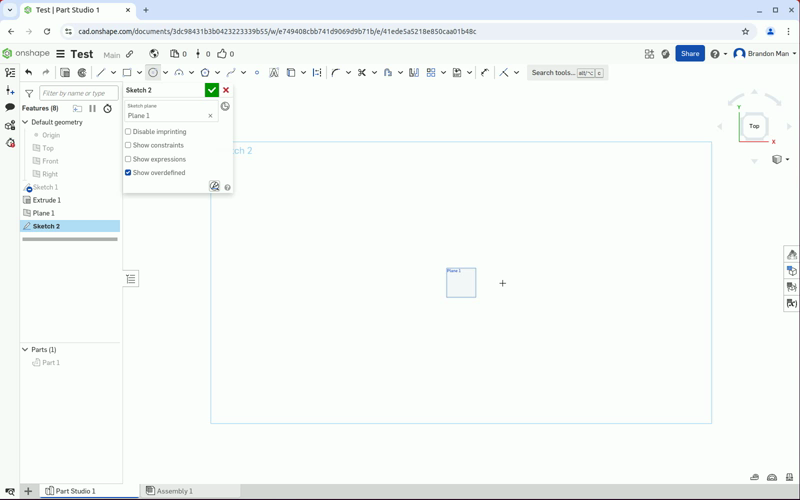
click(502, 282)
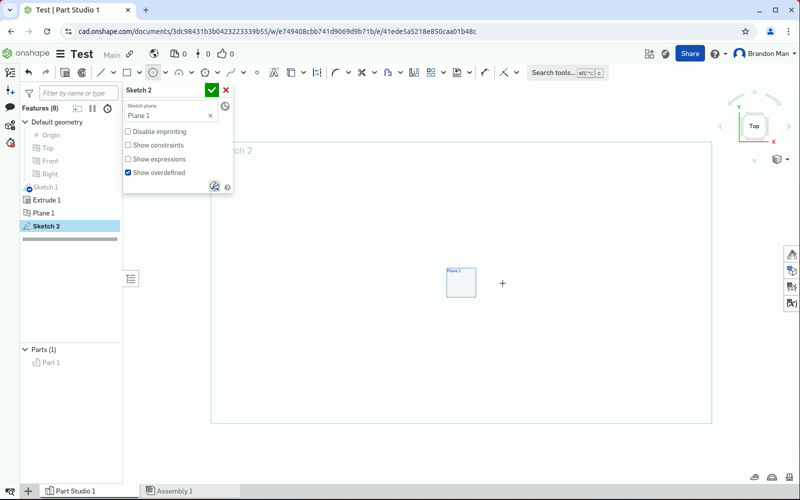
key_up(shift)
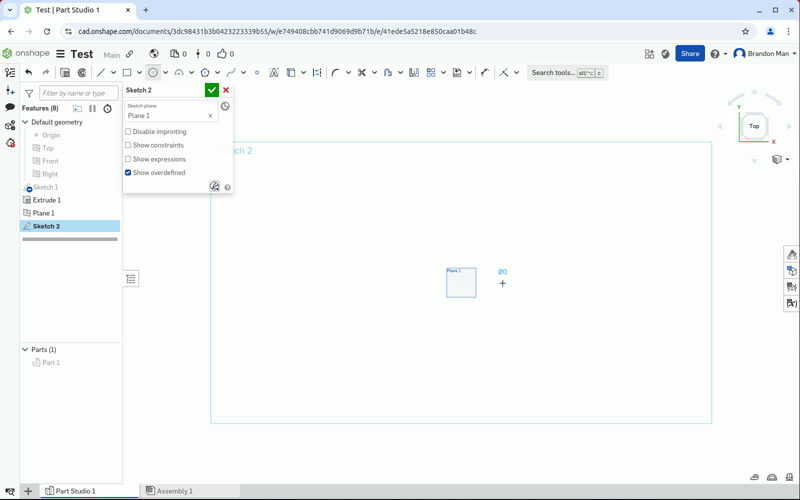
mouse_move(532, 282)
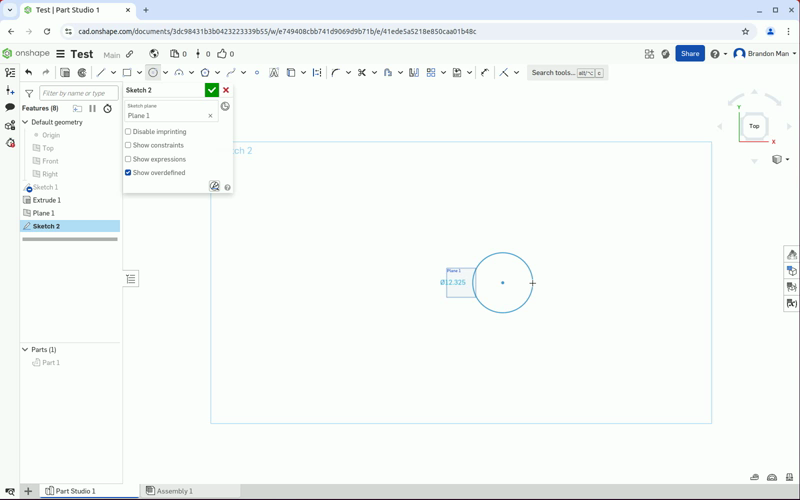
click(532, 282)
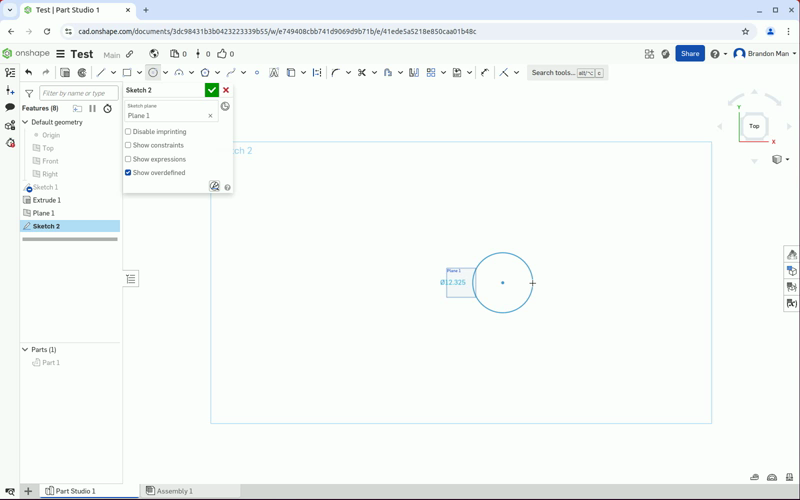
key(esc)
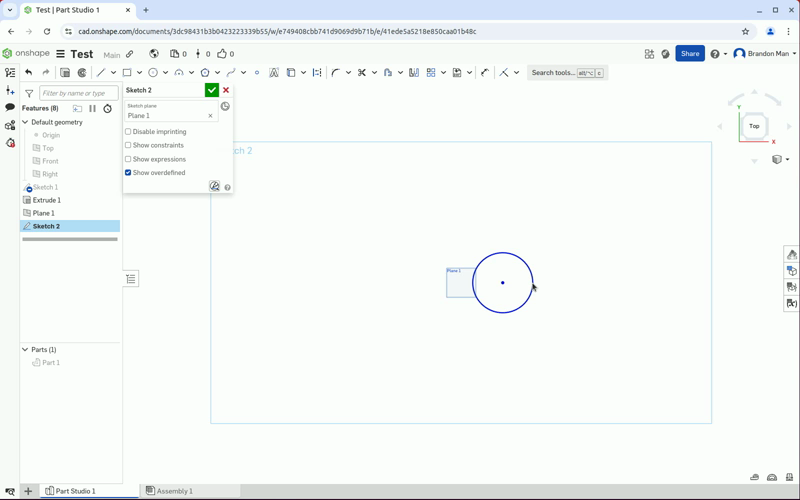
mouse_move(515, 273)
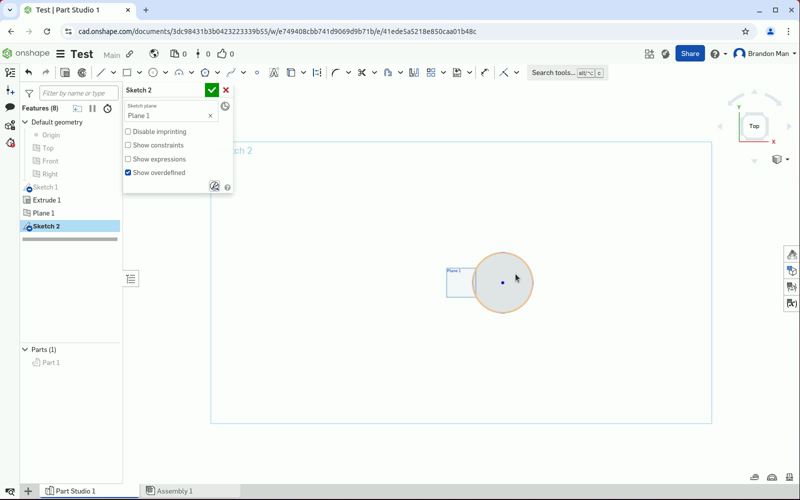
click(515, 273)
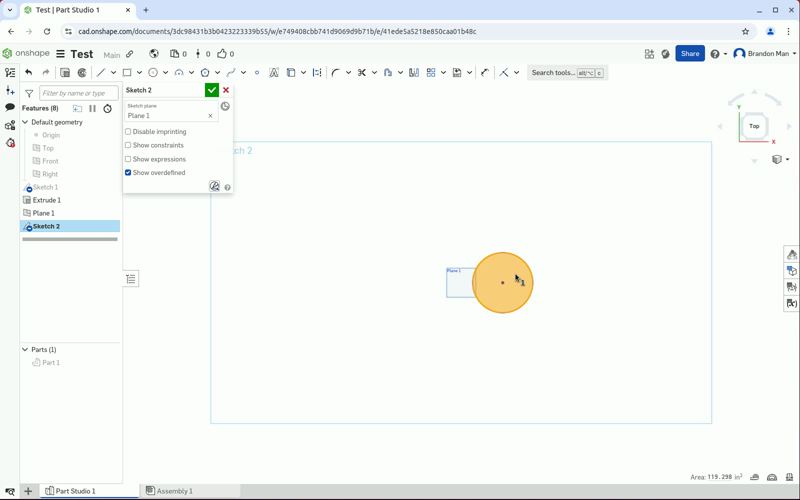
mouse_move(73, 352)
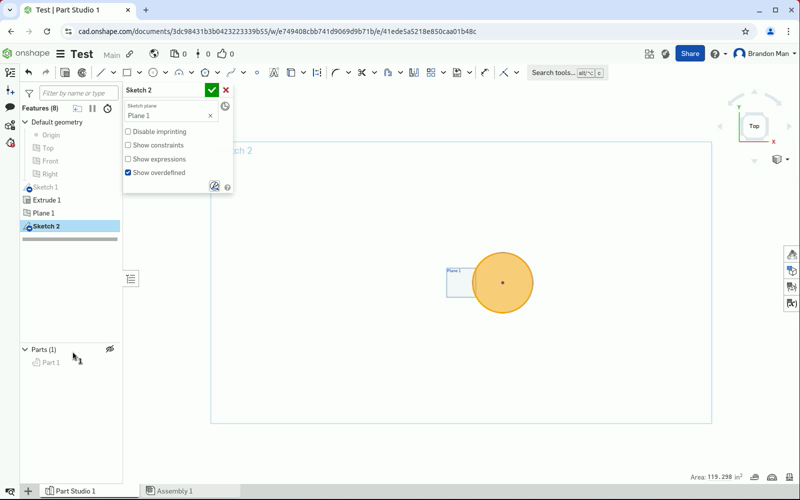
key(shift+y)
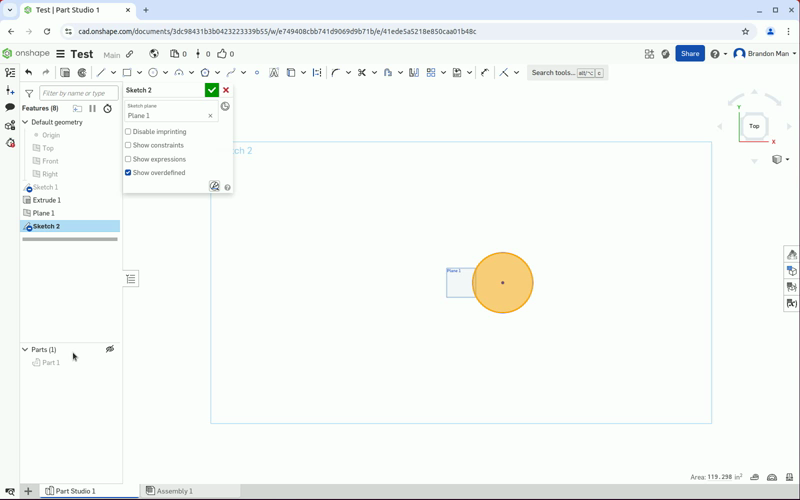
key(shift+e)
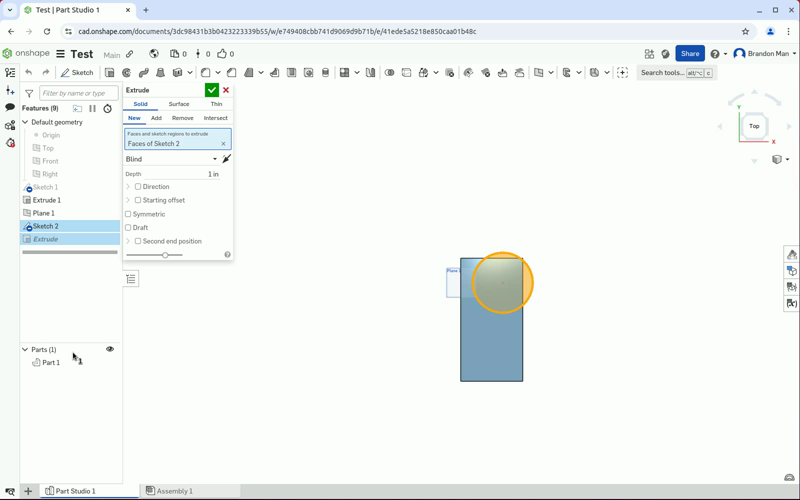
mouse_move(143, 106)
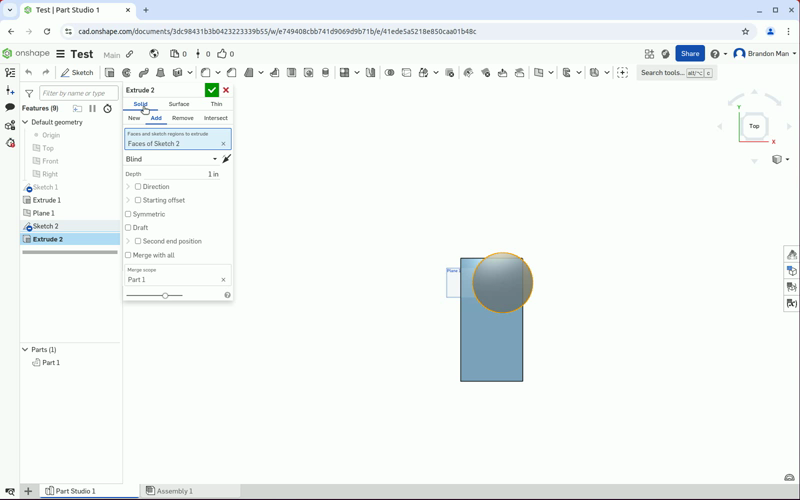
click(143, 106)
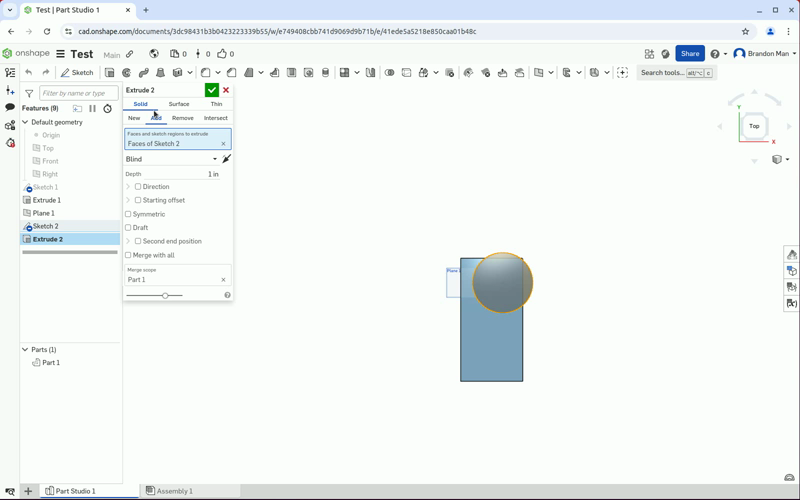
mouse_move(186, 120)
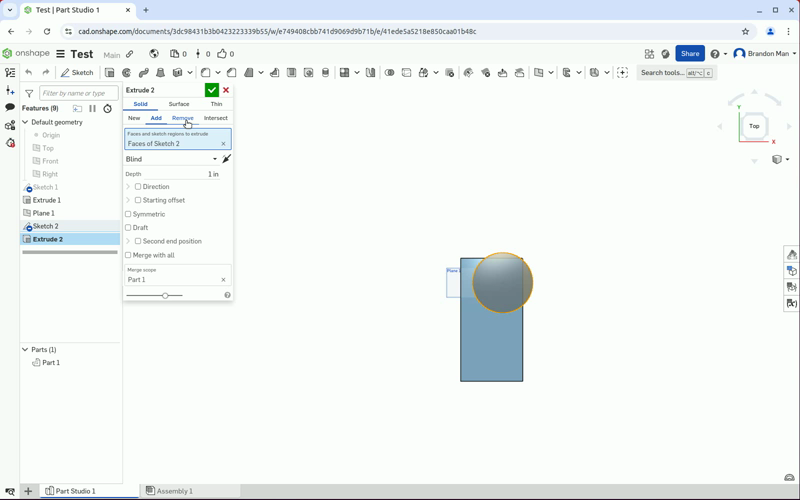
click(186, 120)
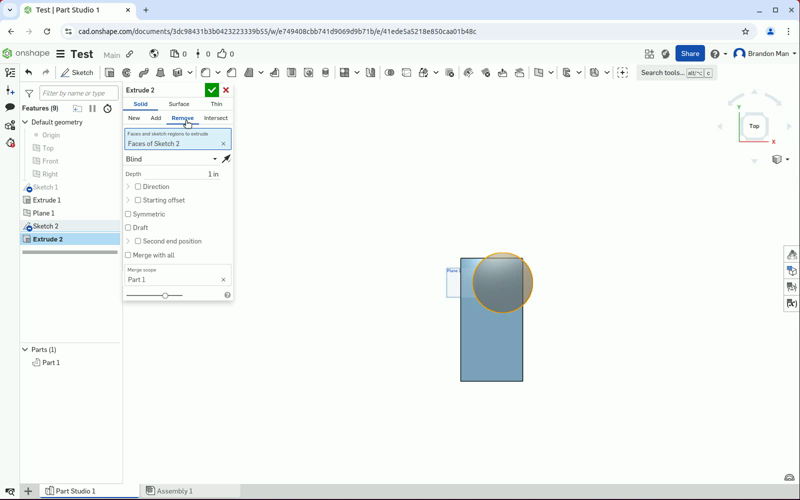
key(tab, 4)
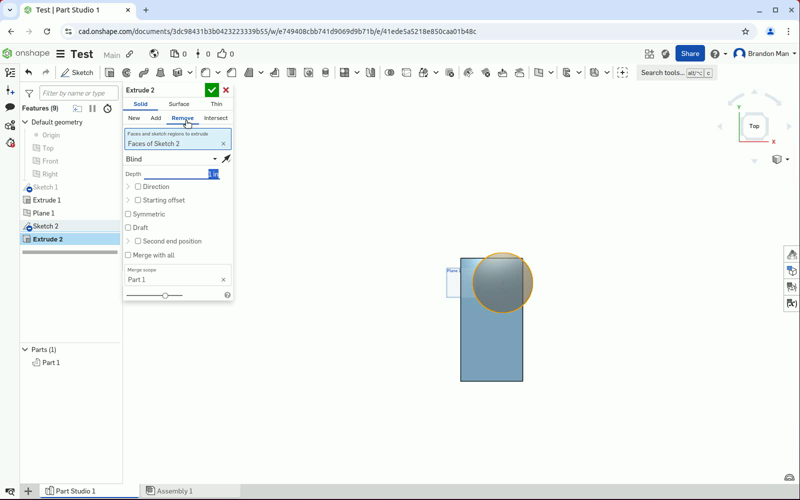
text(8.425)
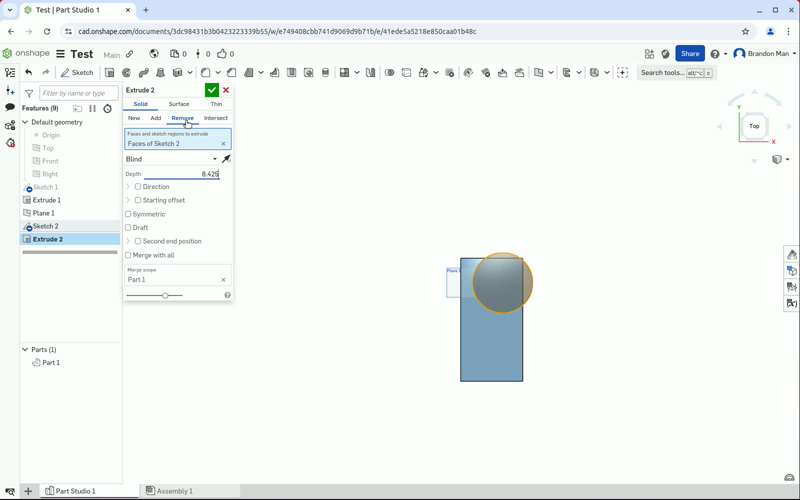
key(tab, 6)
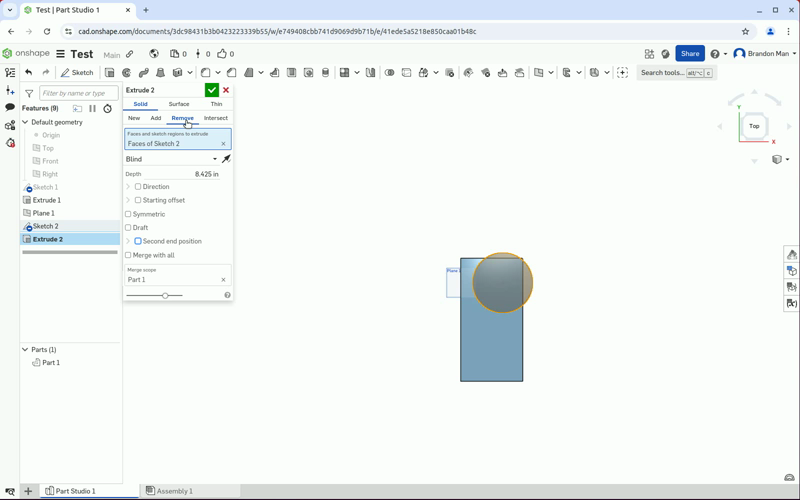
key(space)
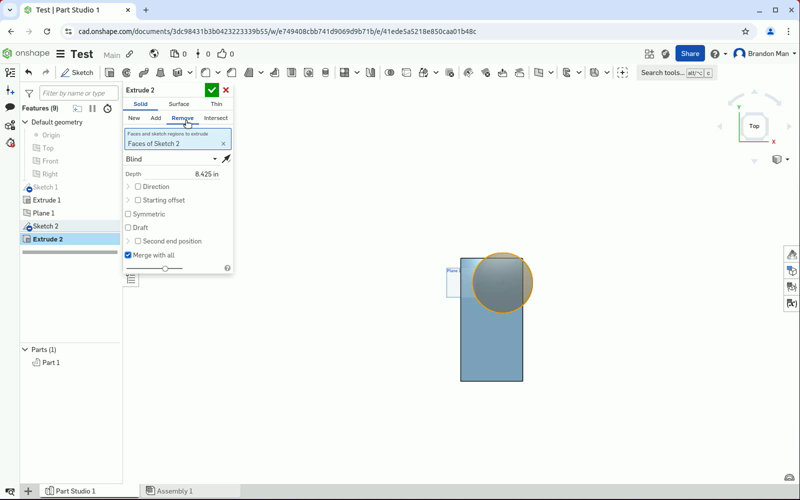
key(enter)
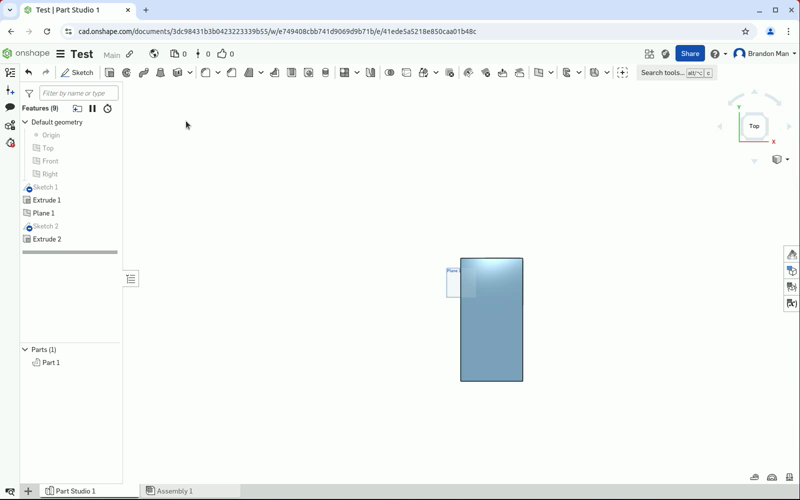
key(shift+h)
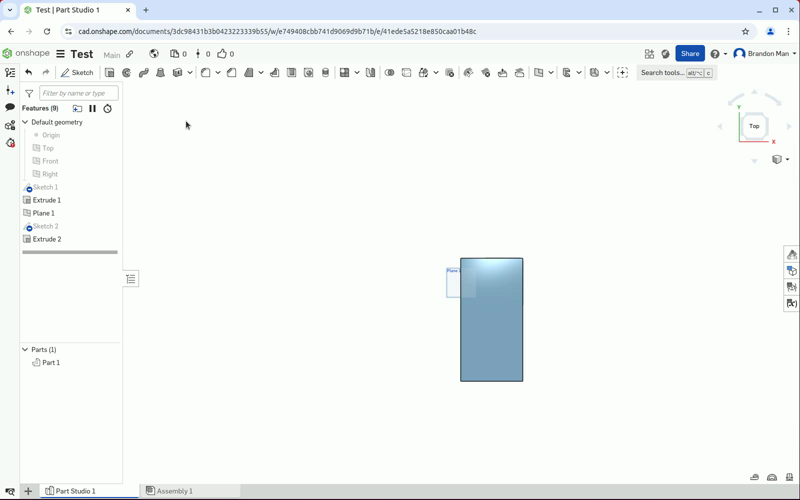
key(shift+h)
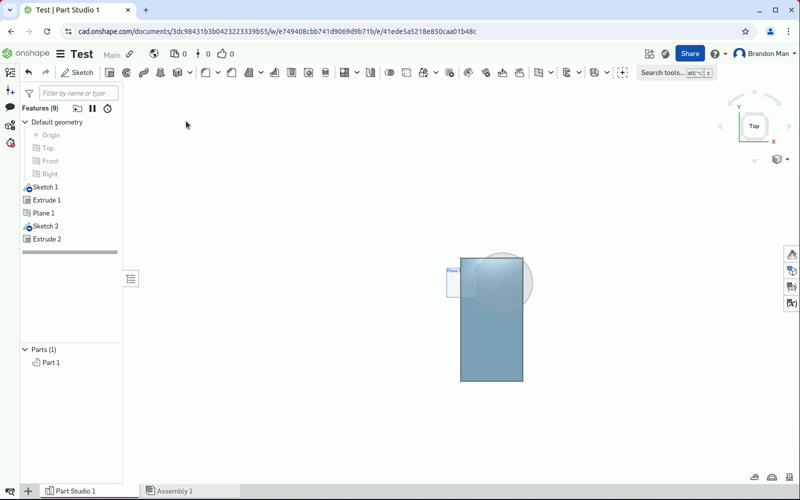
key(shift+7)
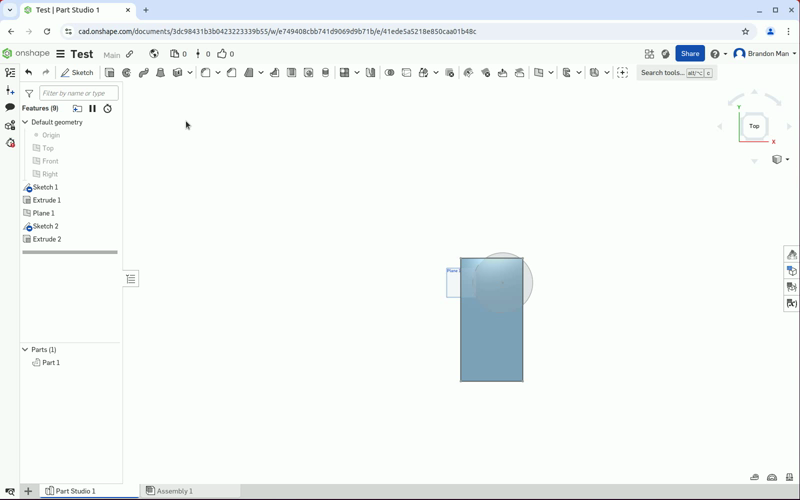
key(up, 3)
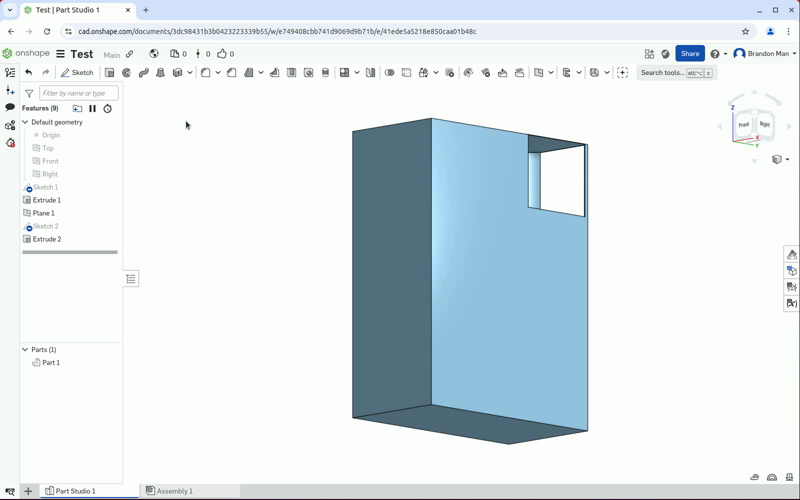
key(left, 3)
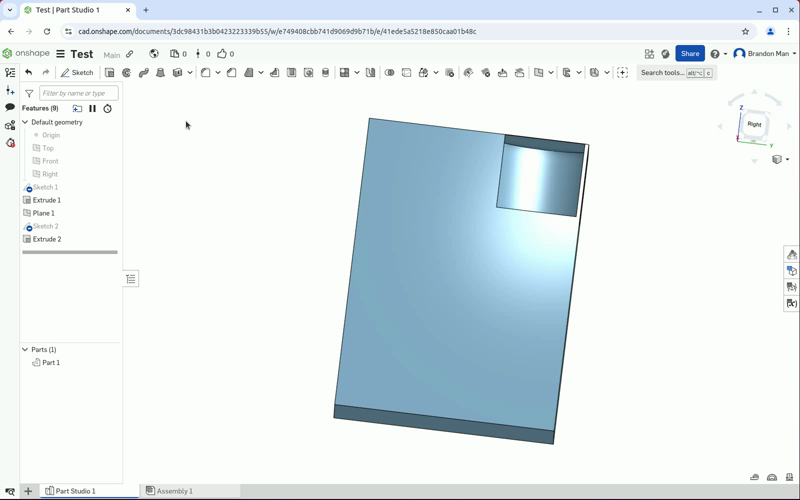
key(right, 3)
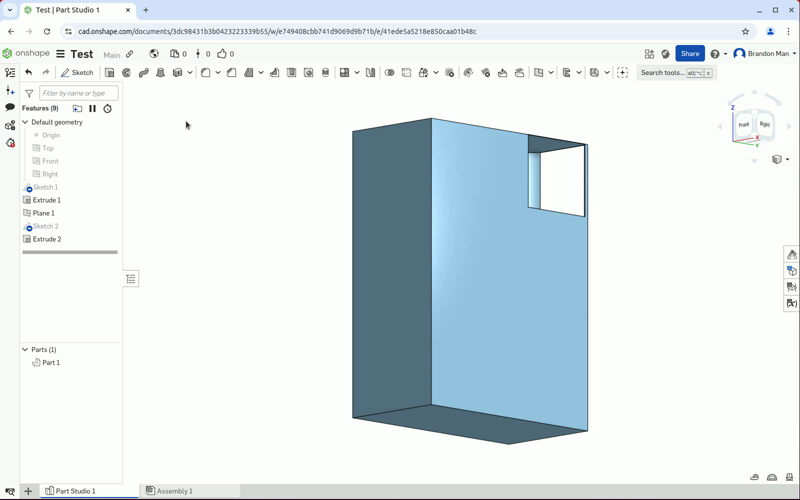
key(down, 3)
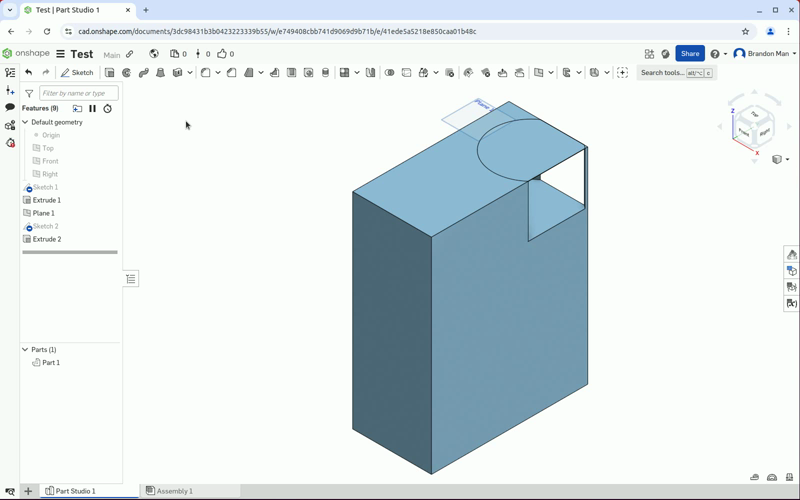
mouse_move(73, 189)
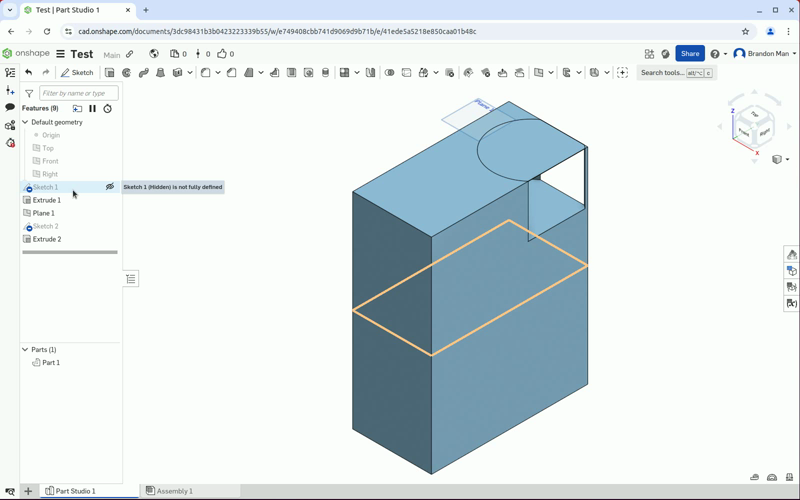
click(73, 189)